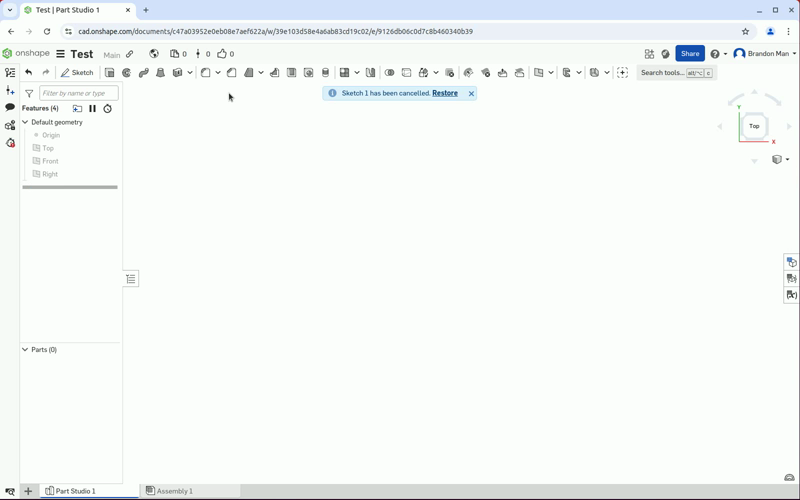
key(shift+h)
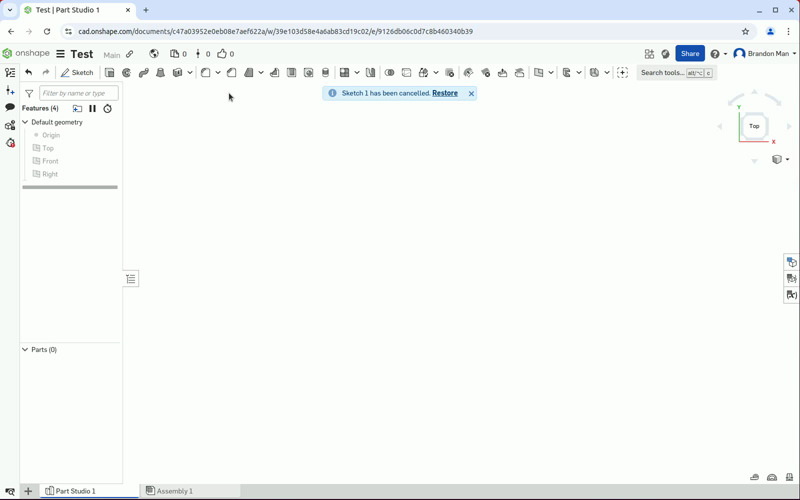
mouse_move(73, 352)
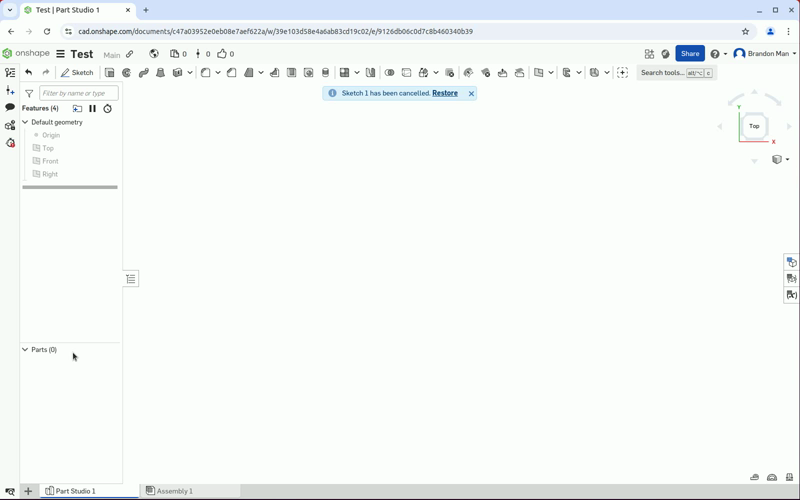
key(y)
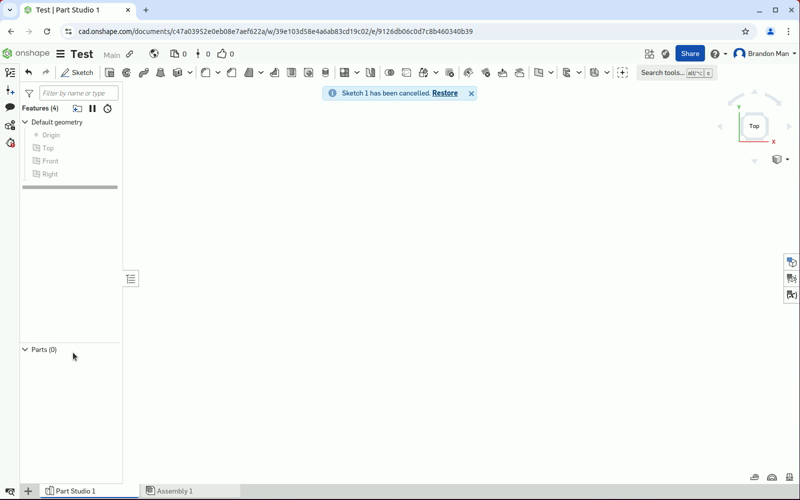
key(shift+p)
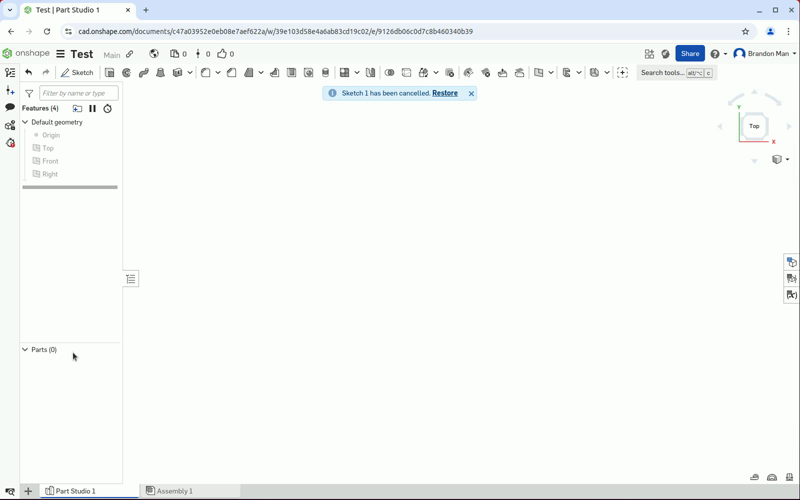
key(space)
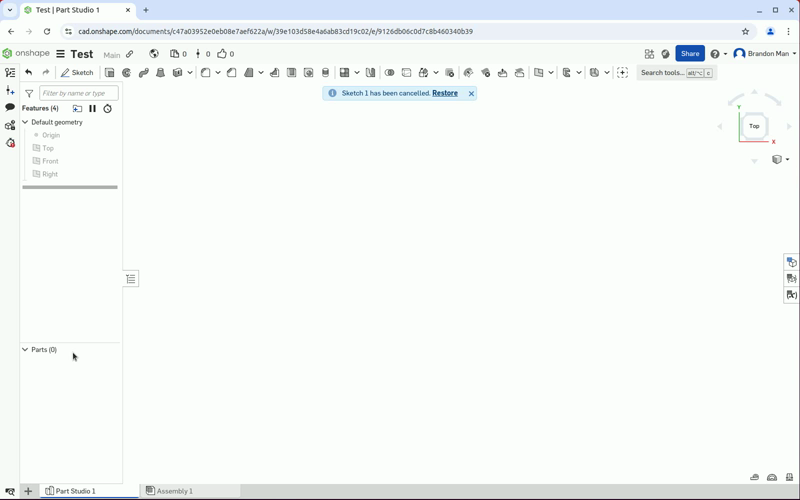
key_down(shift)
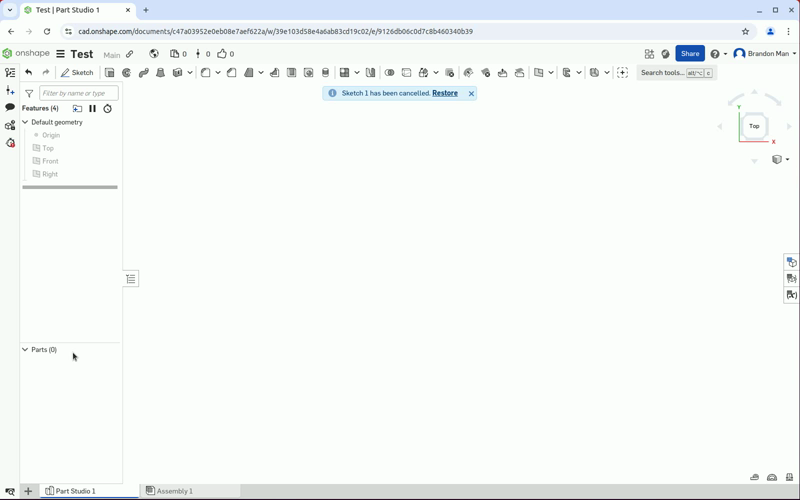
key(up)
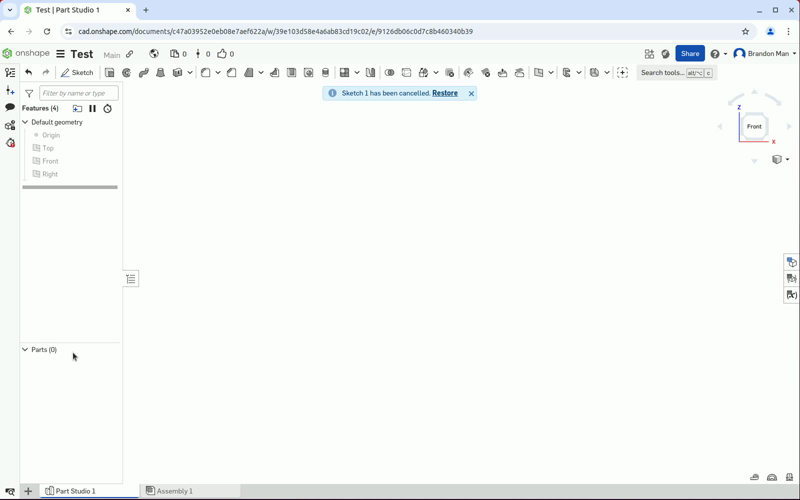
key_up(shift)
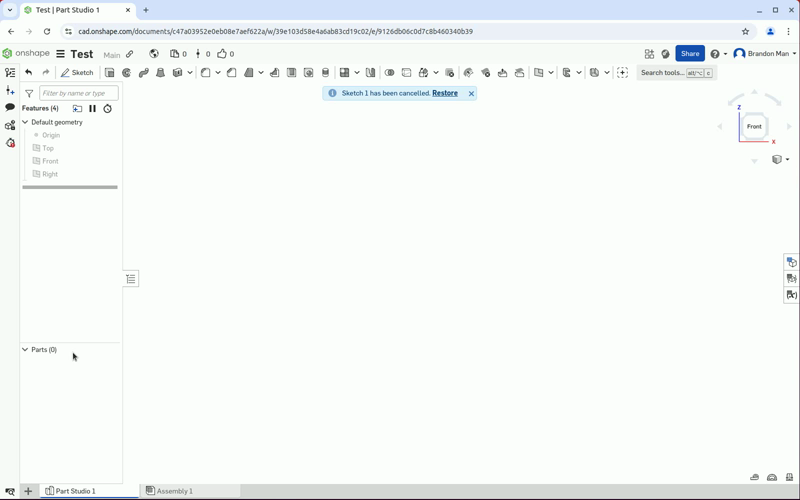
mouse_move(73, 352)
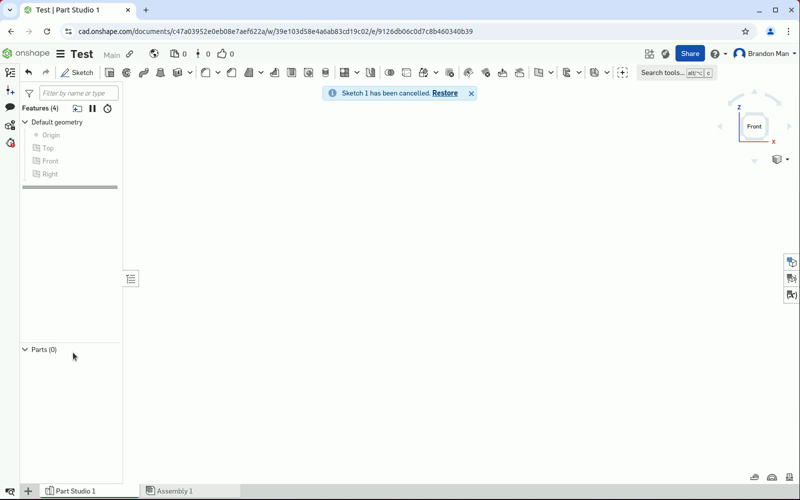
key(shift+y)
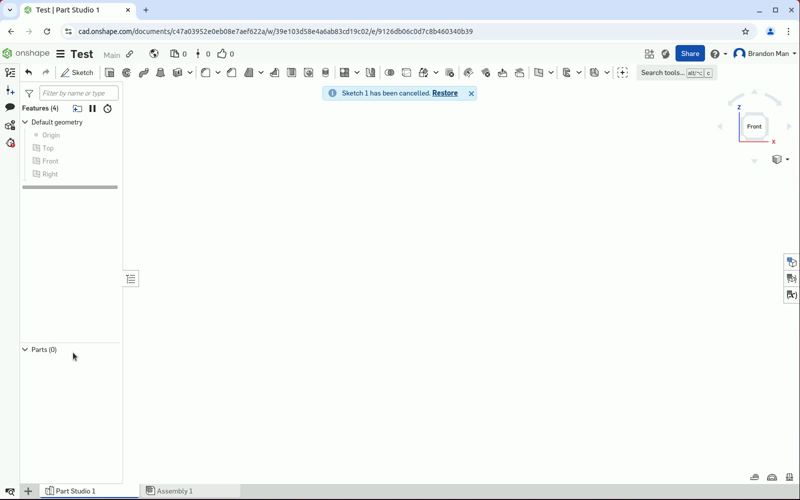
key(shift+s)
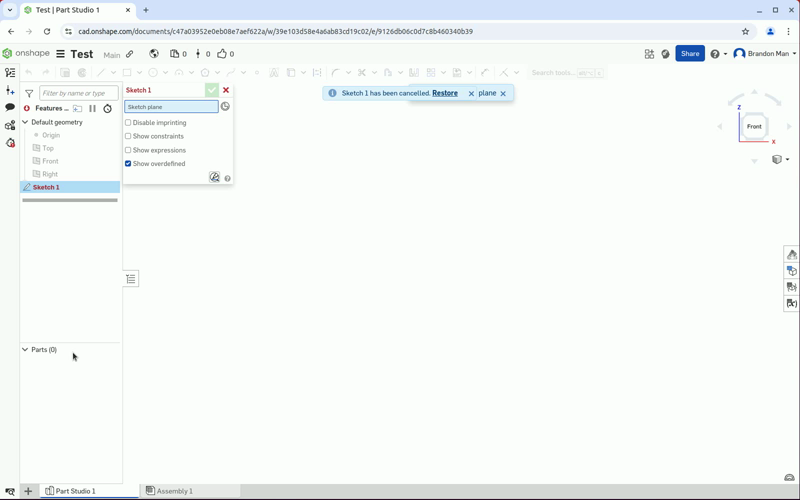
mouse_move(73, 163)
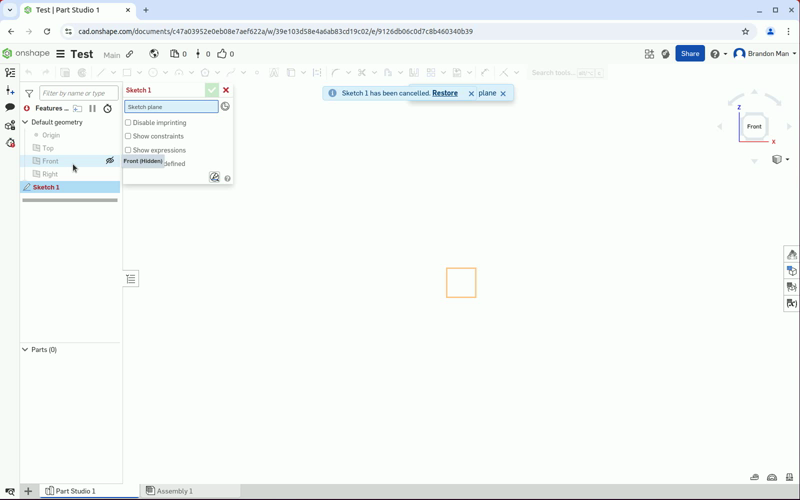
click(73, 163)
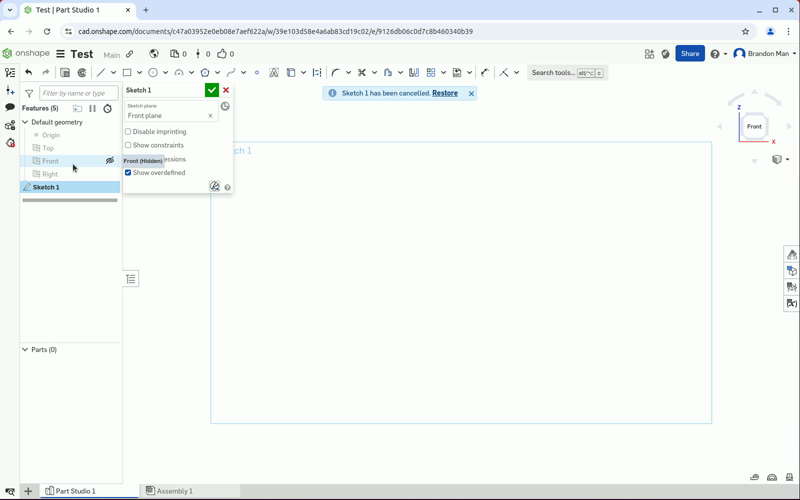
mouse_move(73, 352)
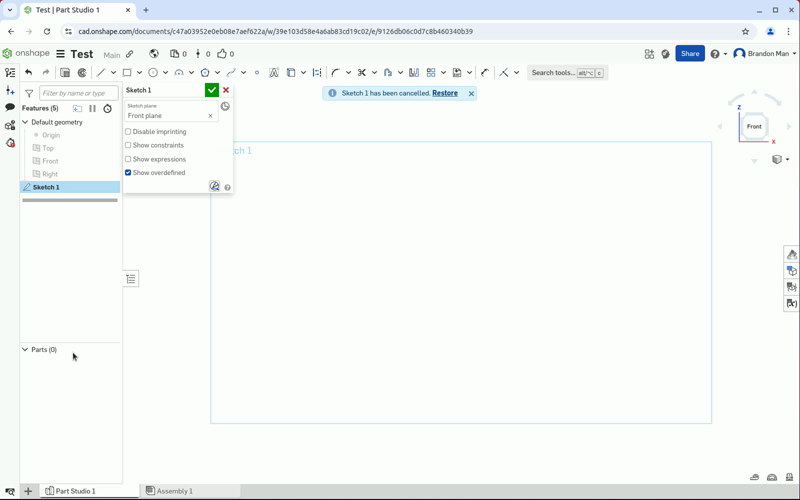
key(y)
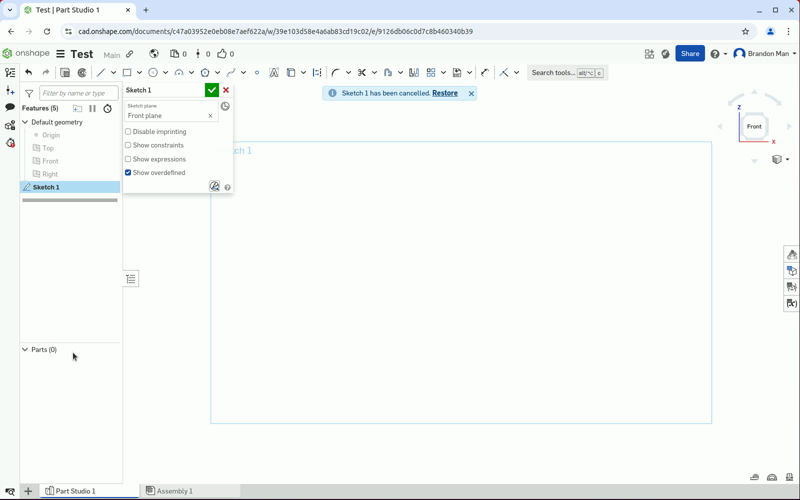
key(c)
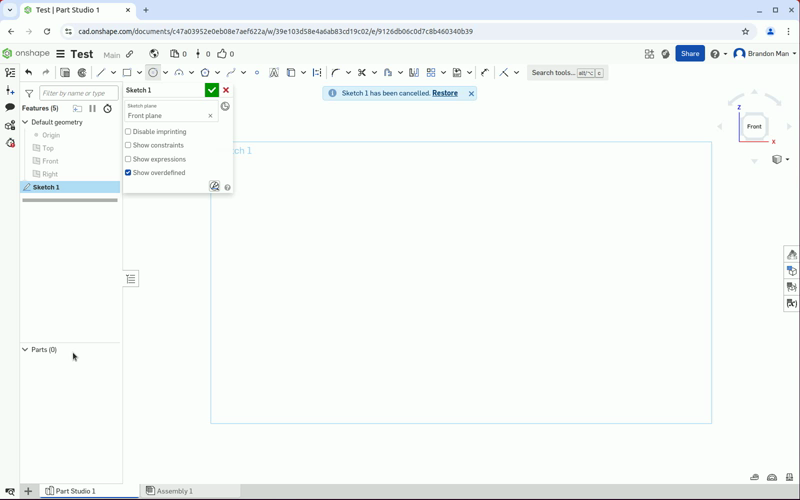
key_down(shift)
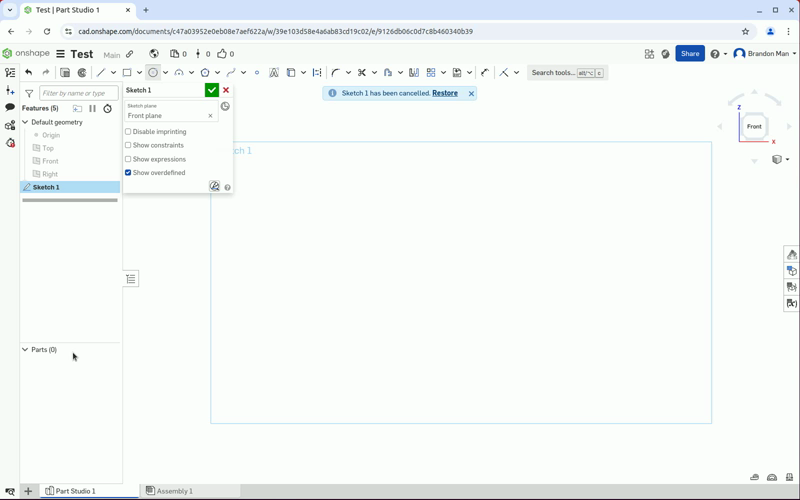
mouse_move(389, 282)
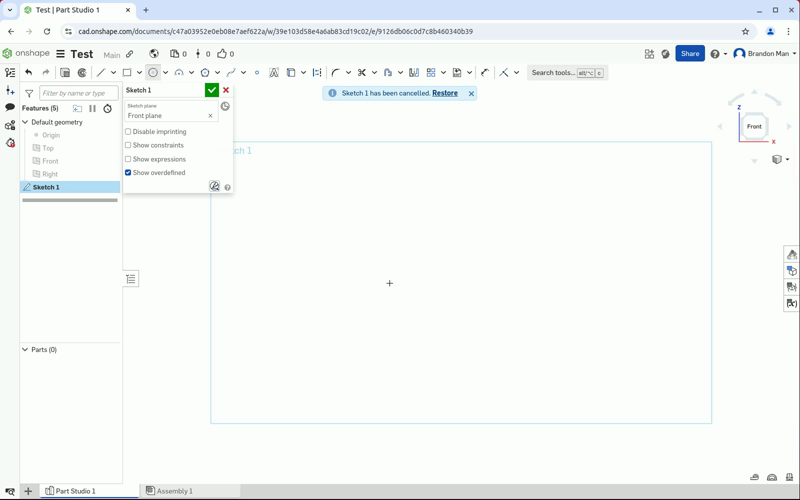
click(389, 282)
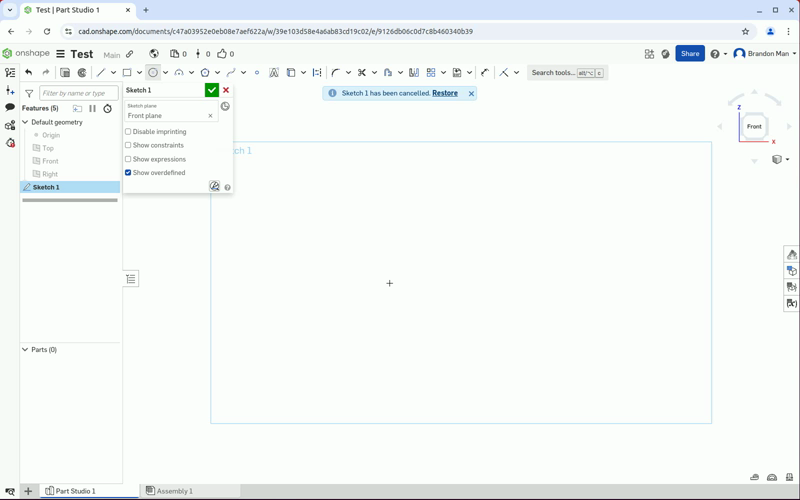
key_up(shift)
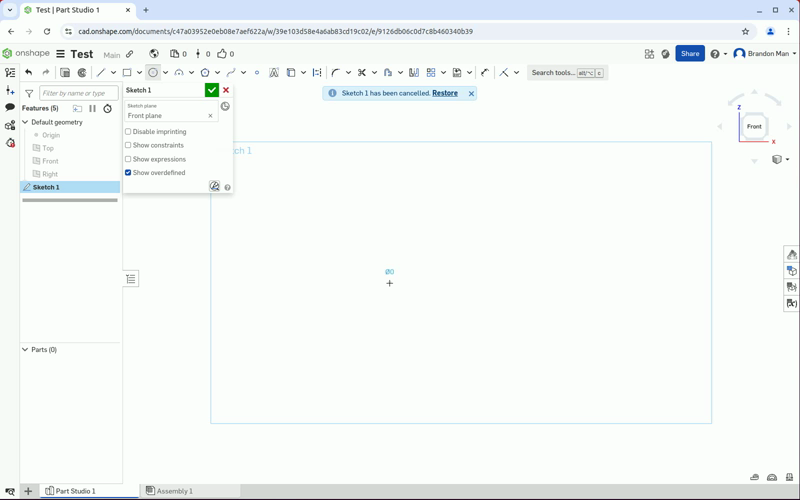
mouse_move(395, 282)
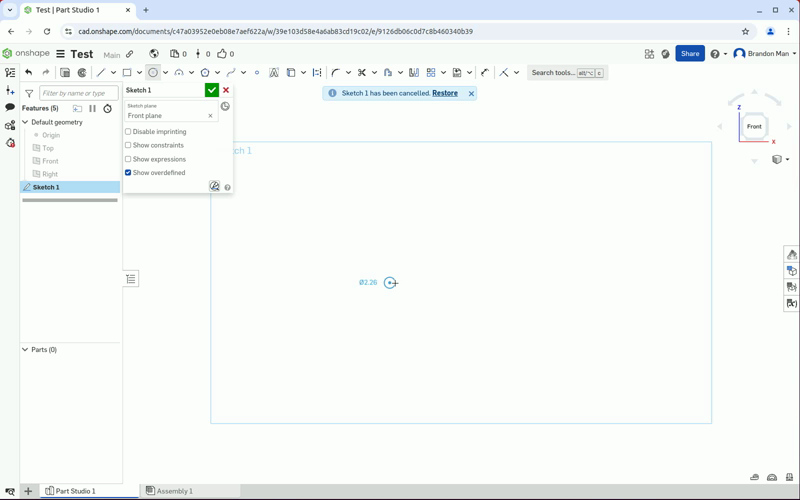
click(395, 282)
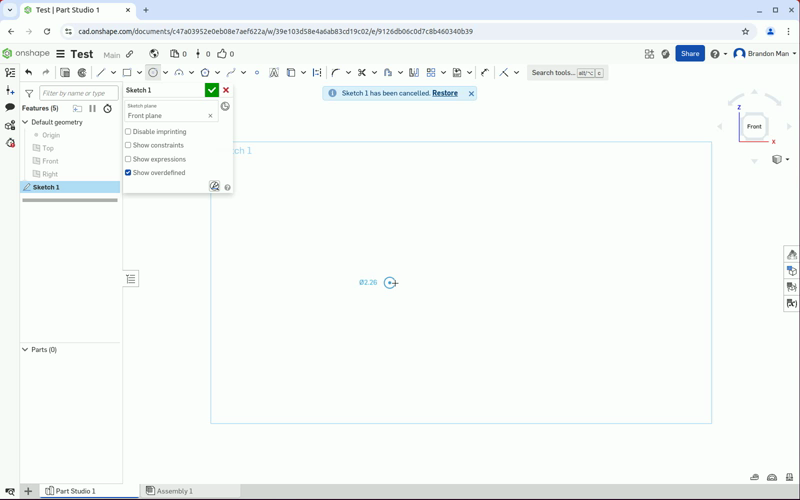
key(esc)
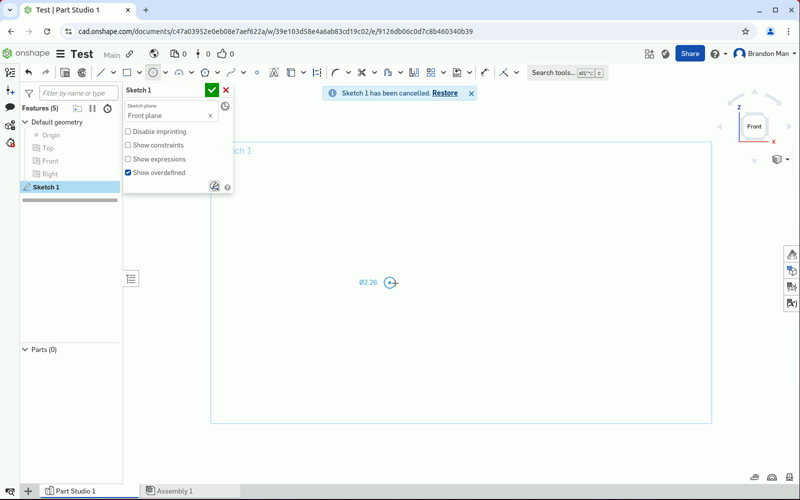
mouse_move(394, 282)
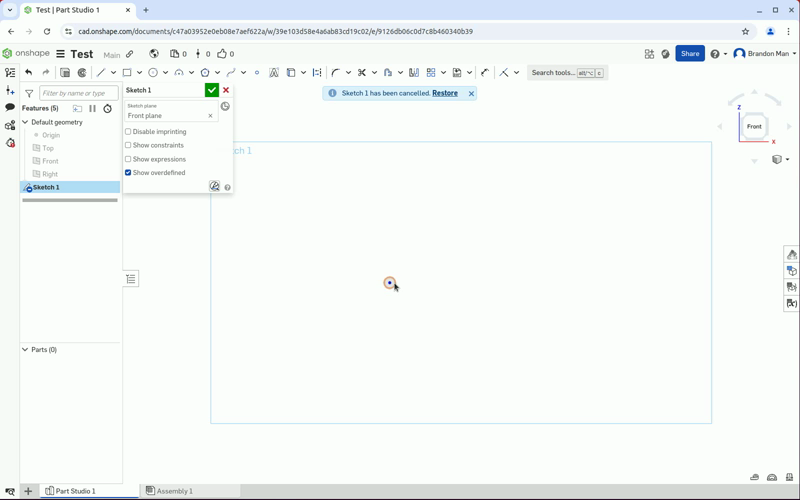
scroll(6)
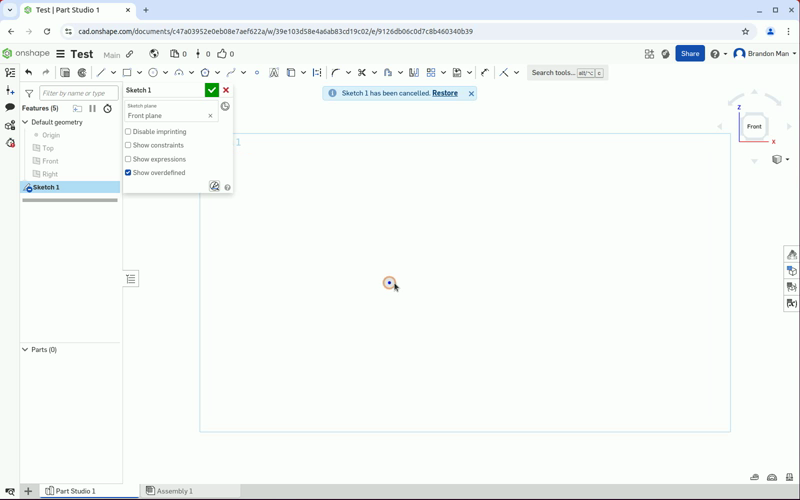
scroll(6)
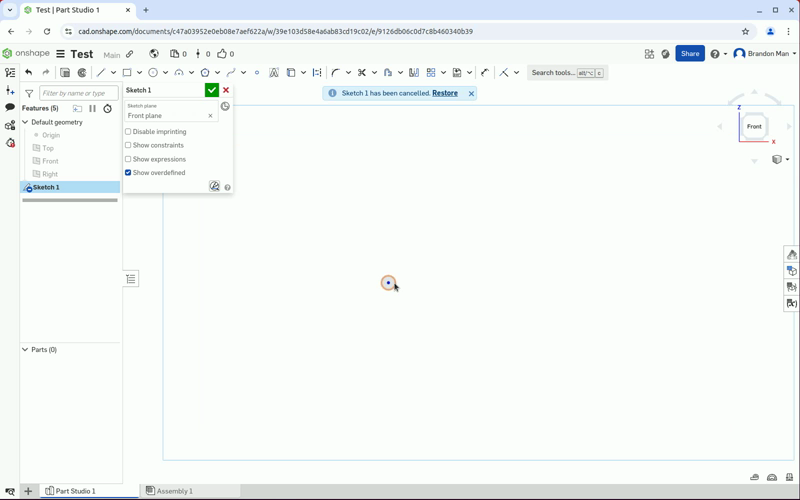
scroll(6)
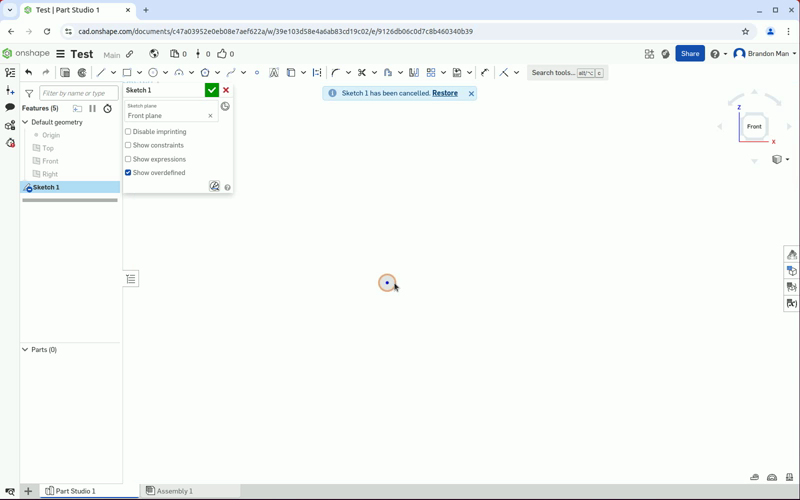
scroll(6)
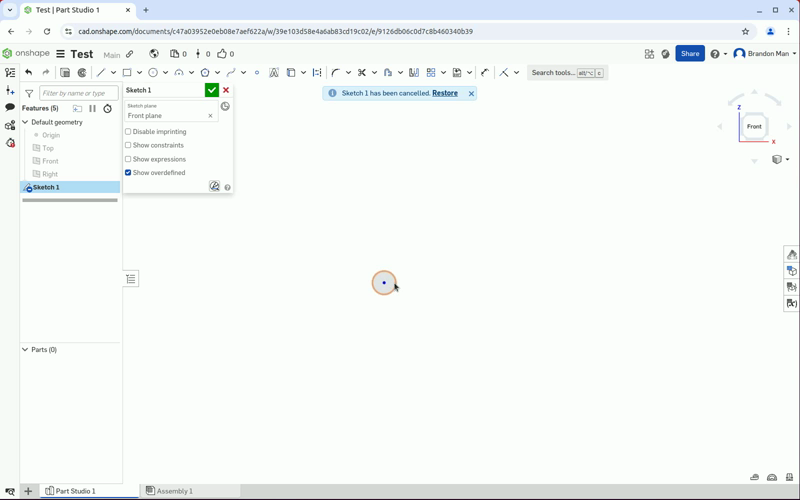
scroll(6)
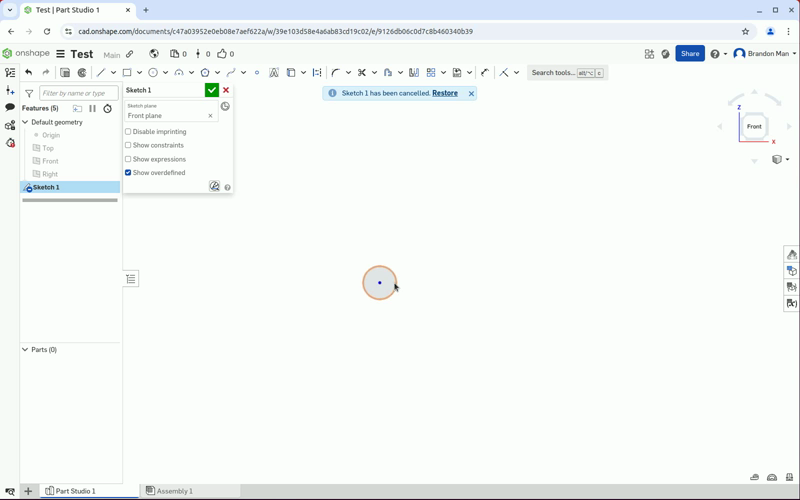
scroll(6)
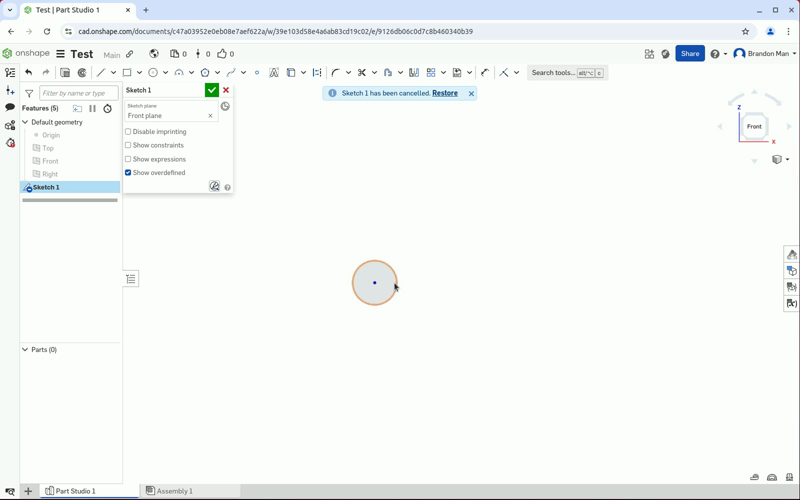
scroll(6)
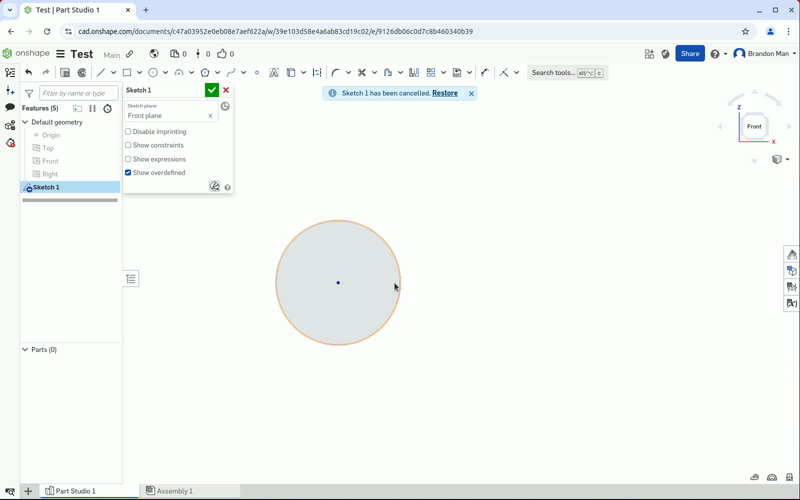
click(394, 282)
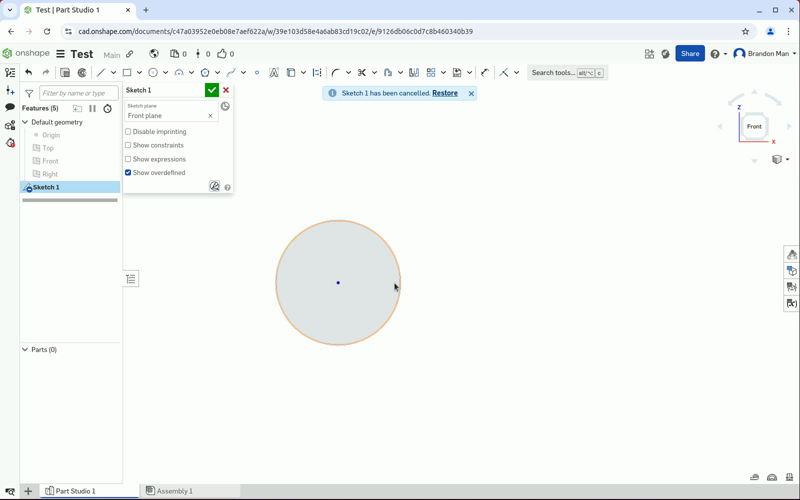
scroll(-6)
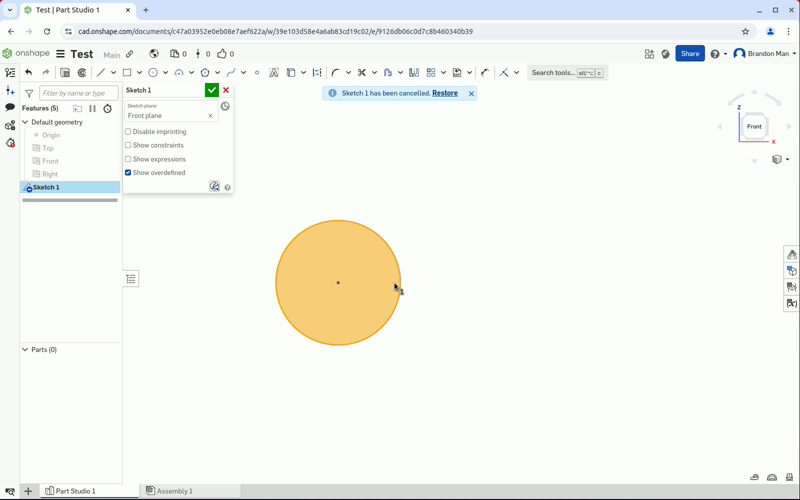
scroll(-6)
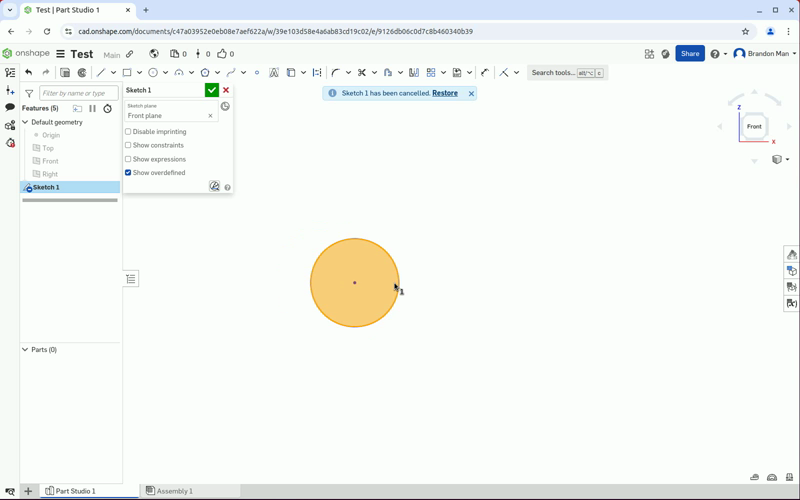
scroll(-6)
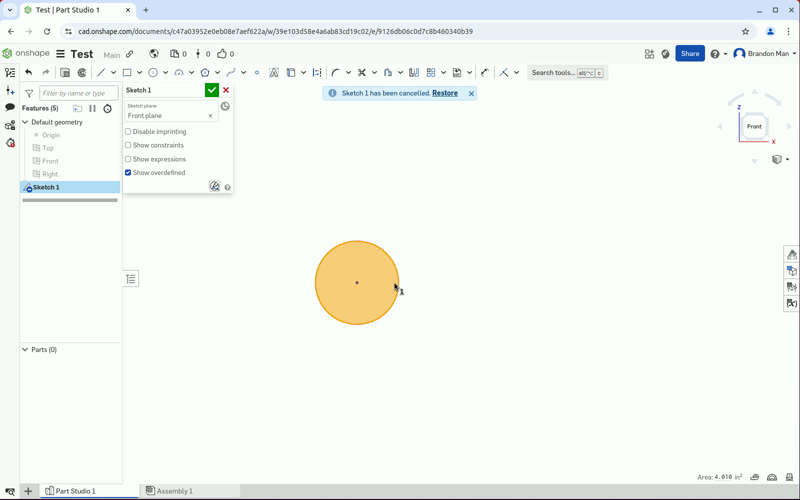
scroll(-6)
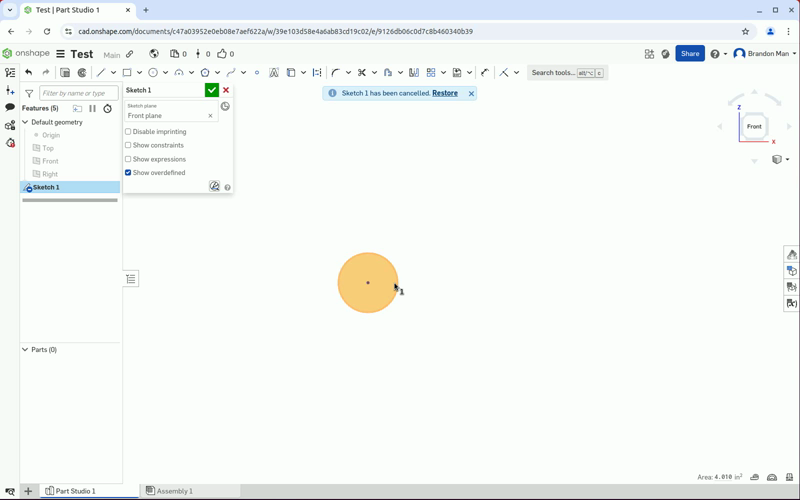
scroll(-6)
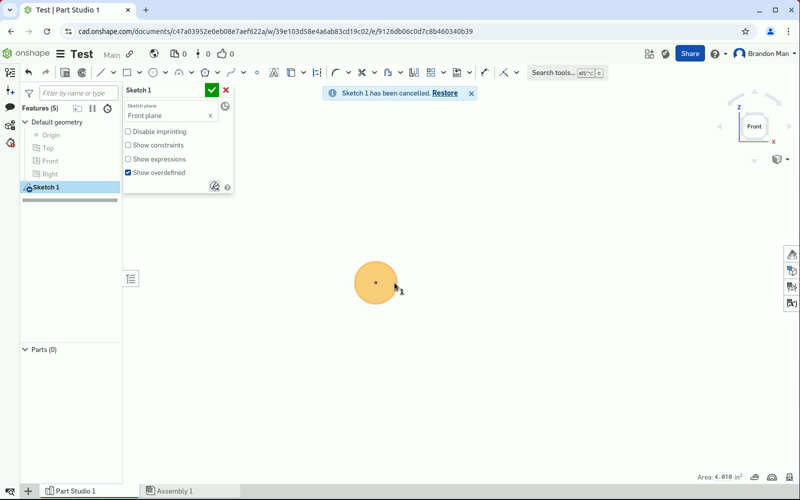
scroll(-6)
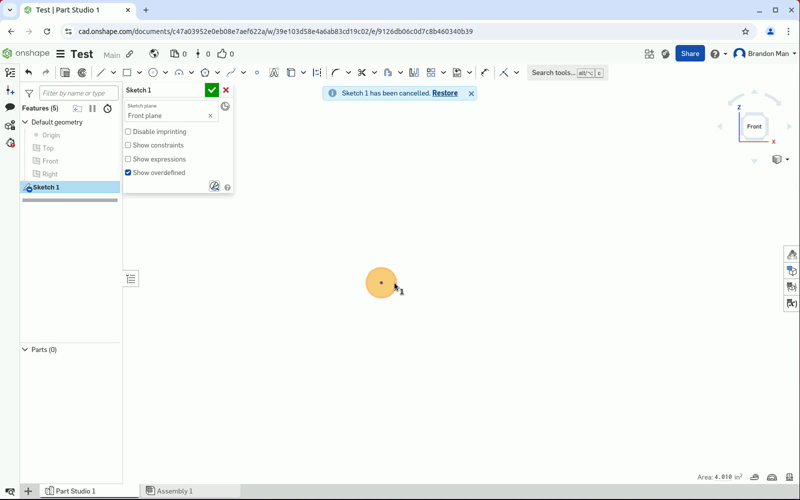
scroll(-6)
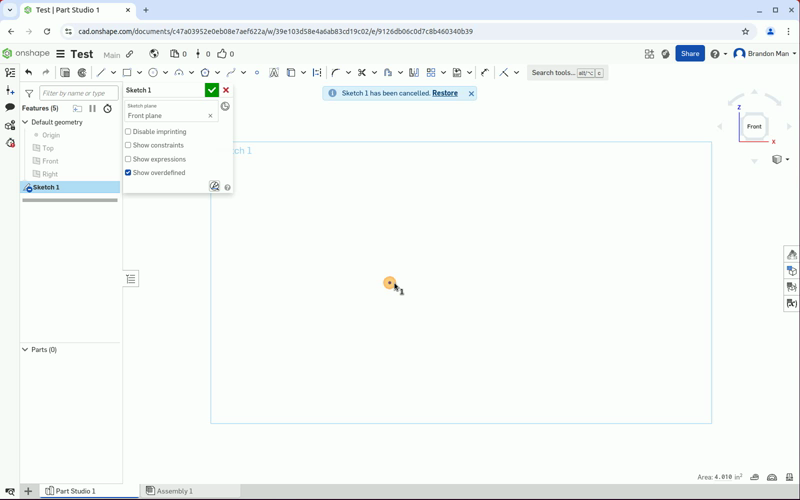
mouse_move(73, 352)
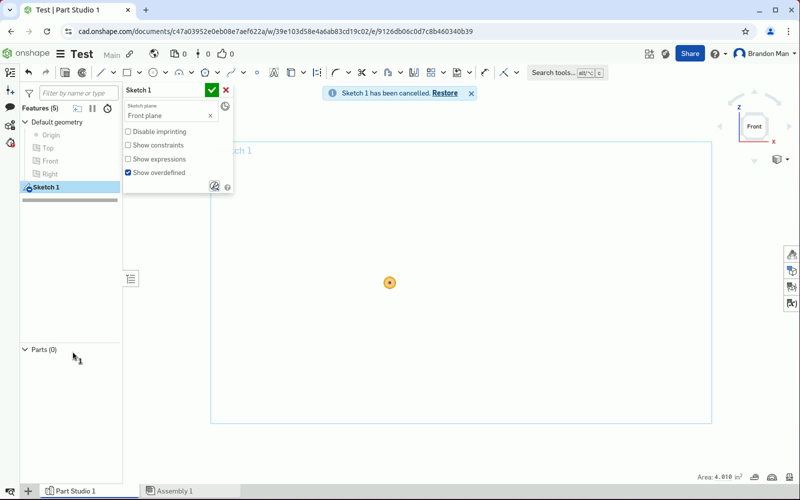
key(shift+y)
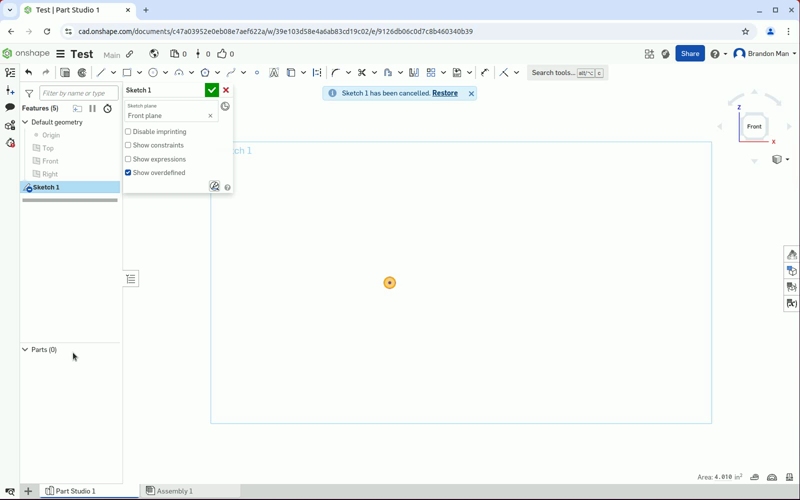
key(shift+e)
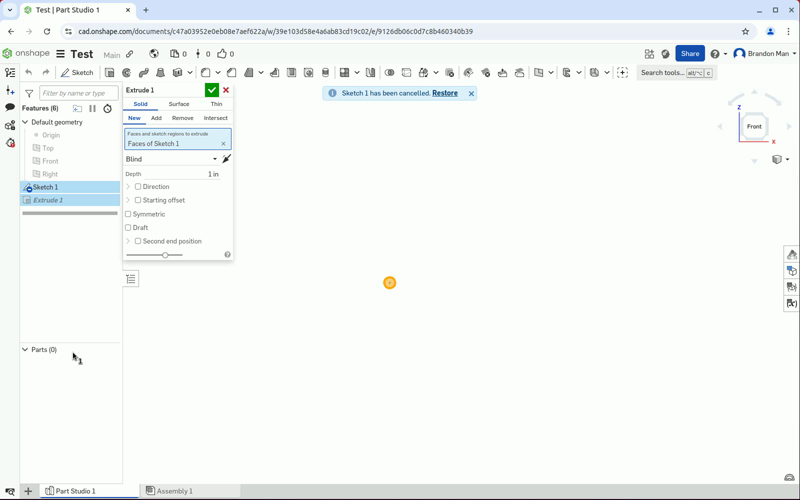
mouse_move(143, 106)
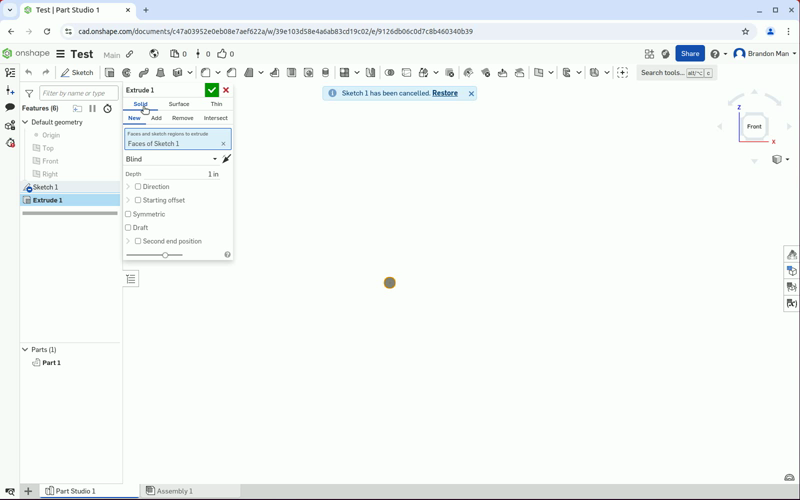
click(143, 106)
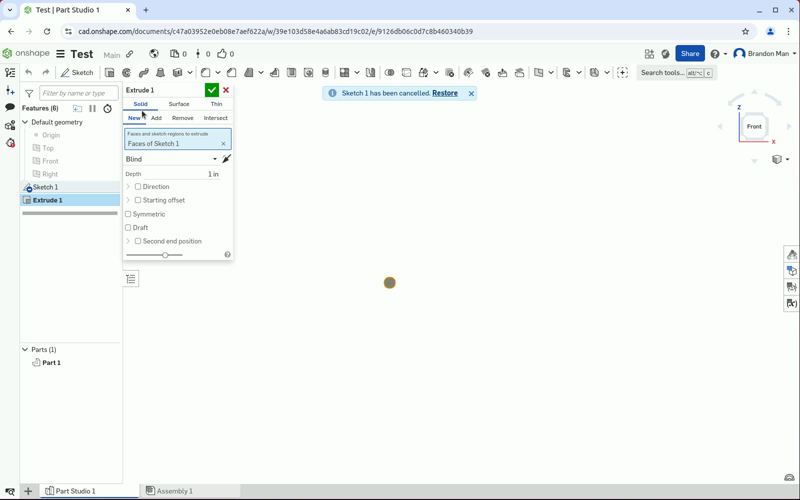
mouse_move(137, 120)
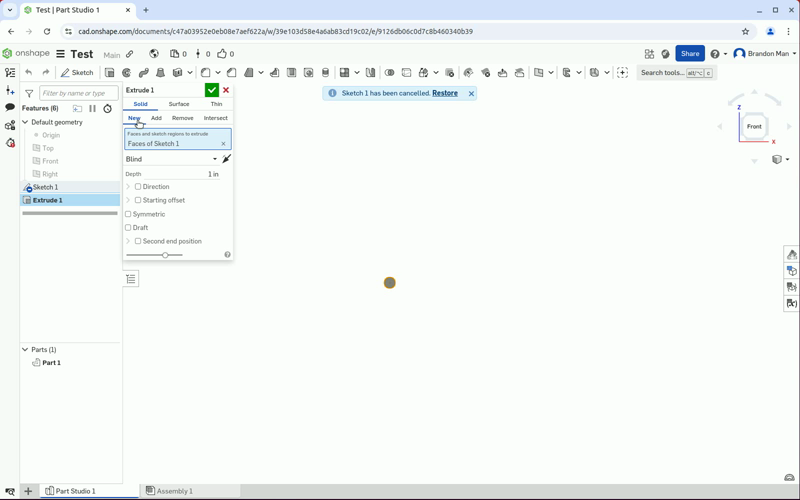
click(137, 120)
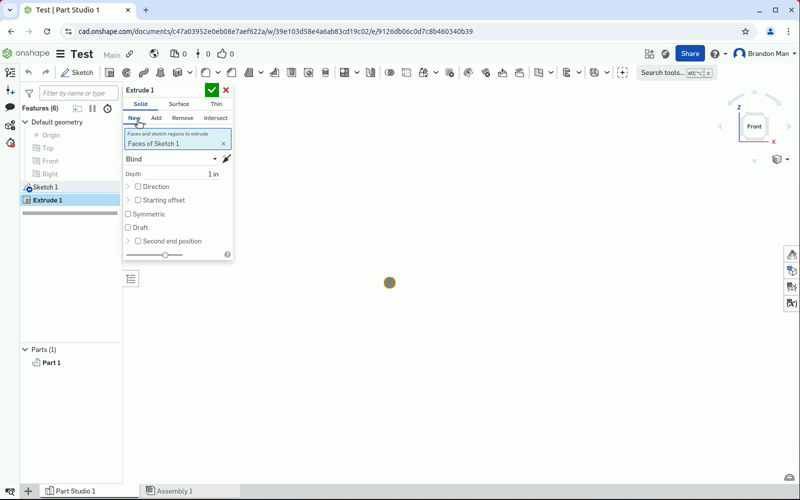
key(tab, 4)
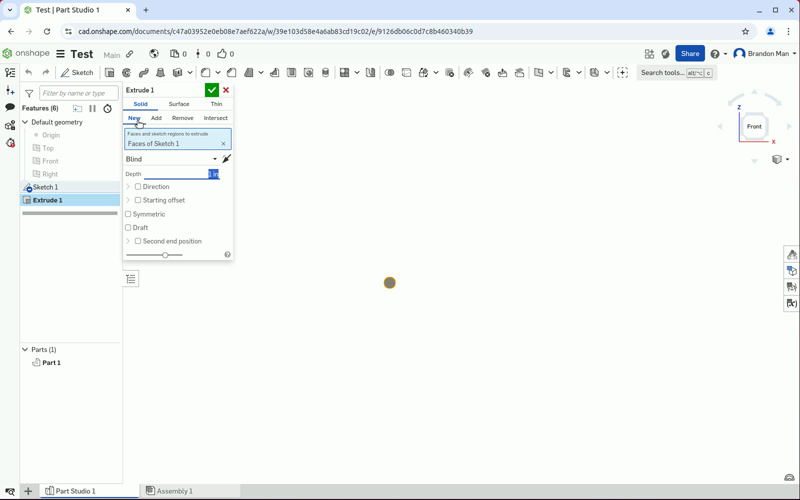
text(23.108)
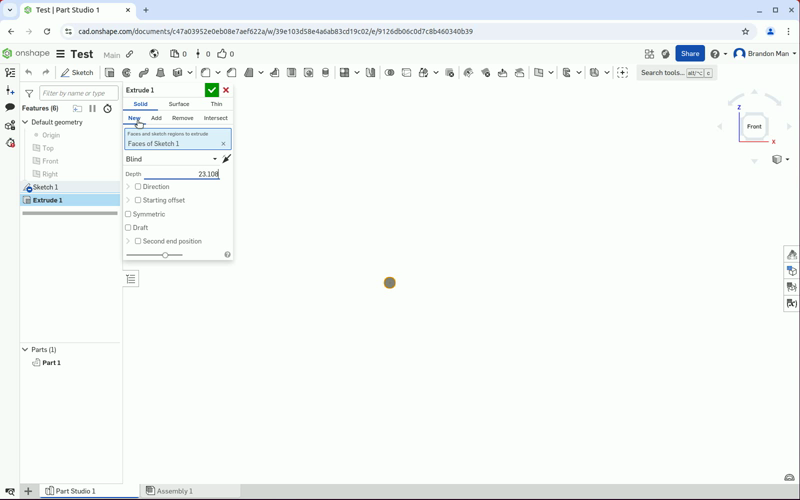
key(enter)
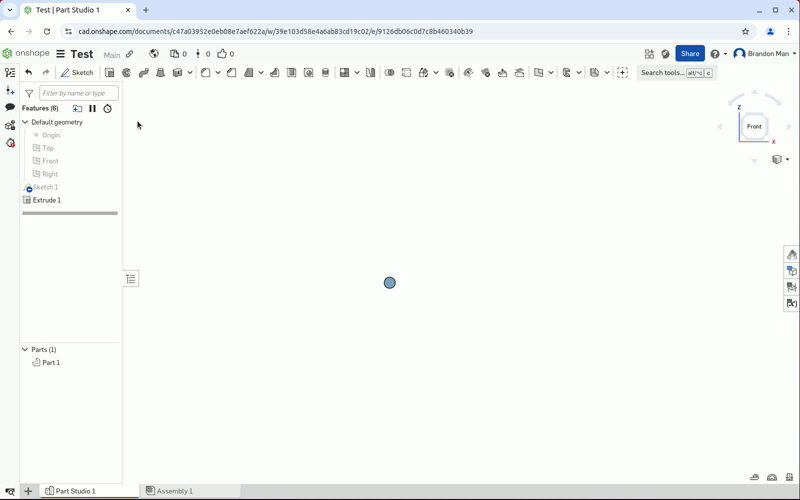
key(shift+h)
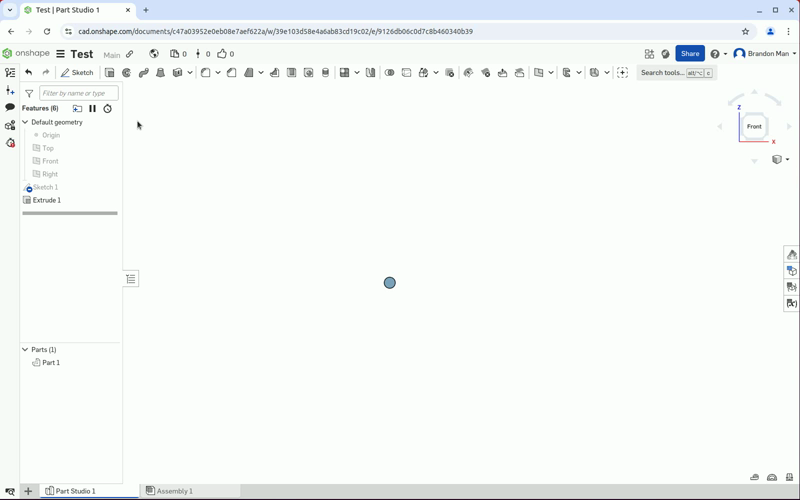
key(shift+h)
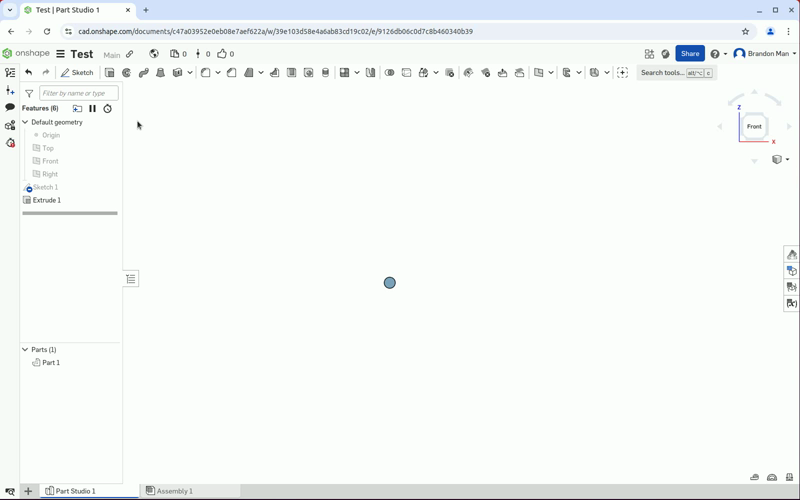
mouse_move(73, 189)
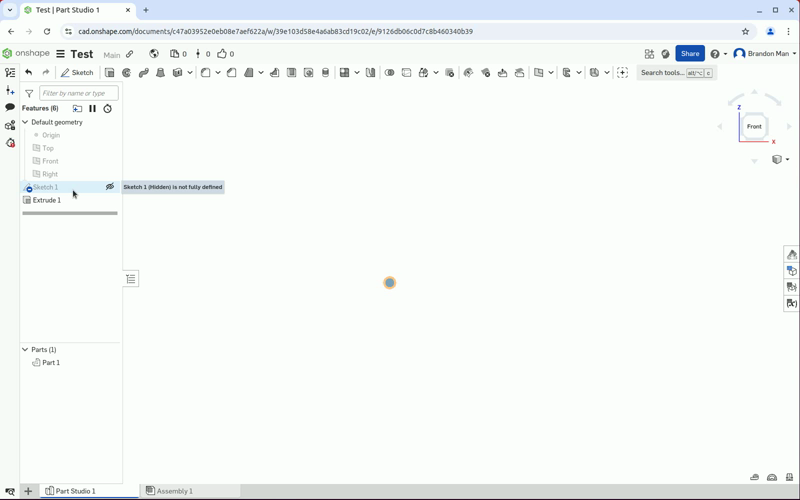
click(73, 189)
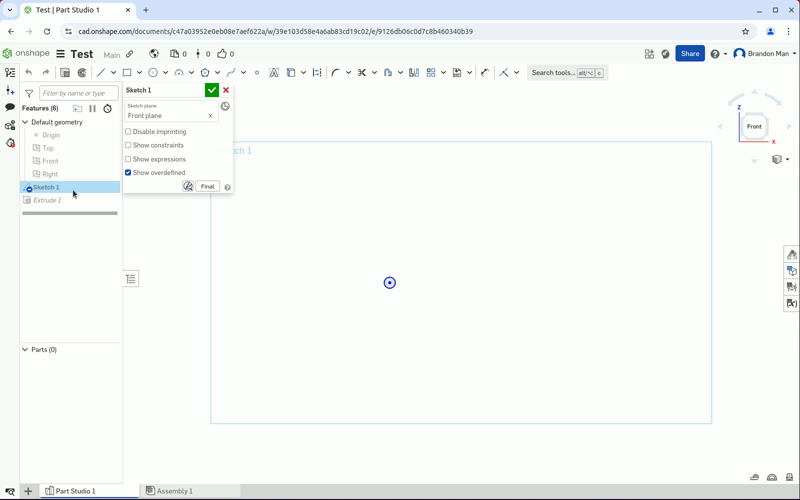
mouse_move(229, 92)
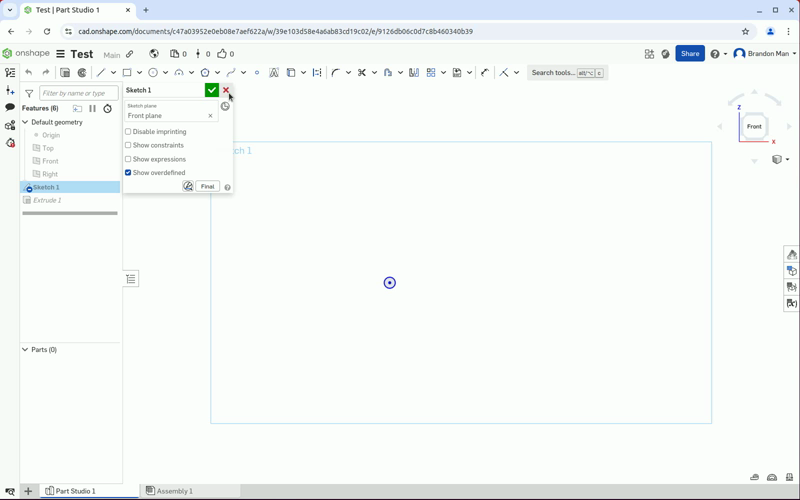
click(229, 92)
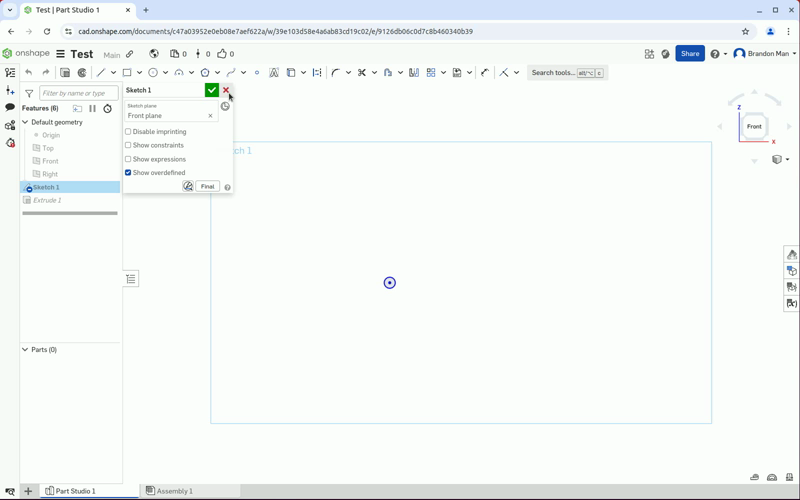
key(shift+s)
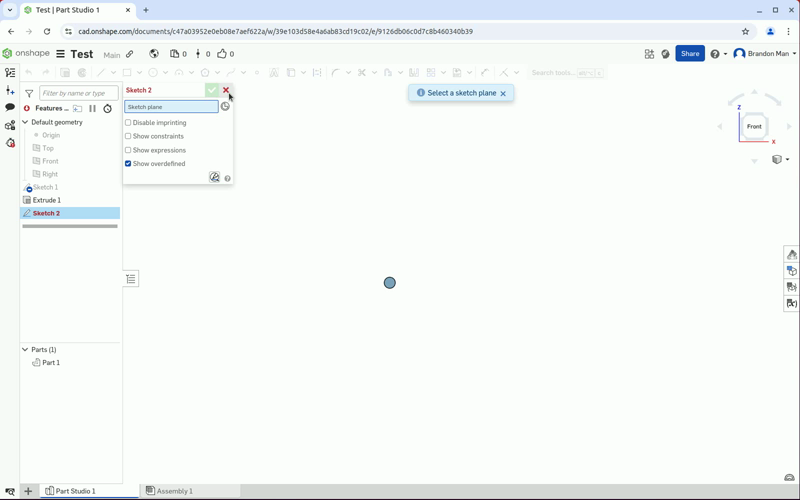
mouse_move(73, 163)
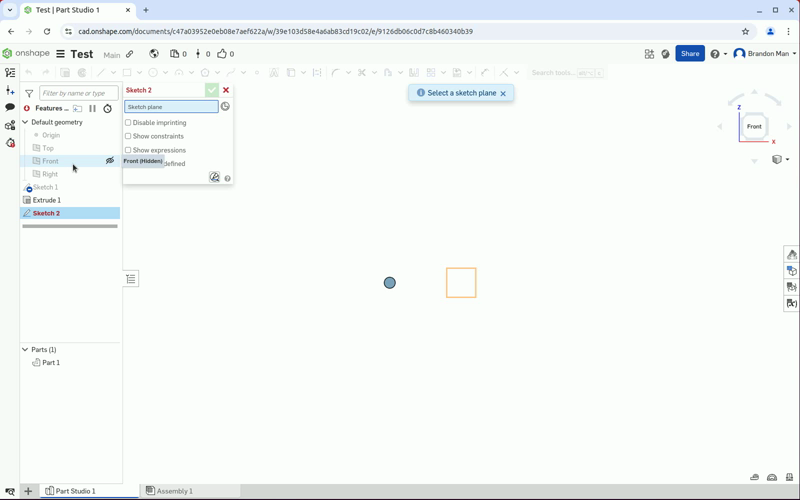
click(73, 163)
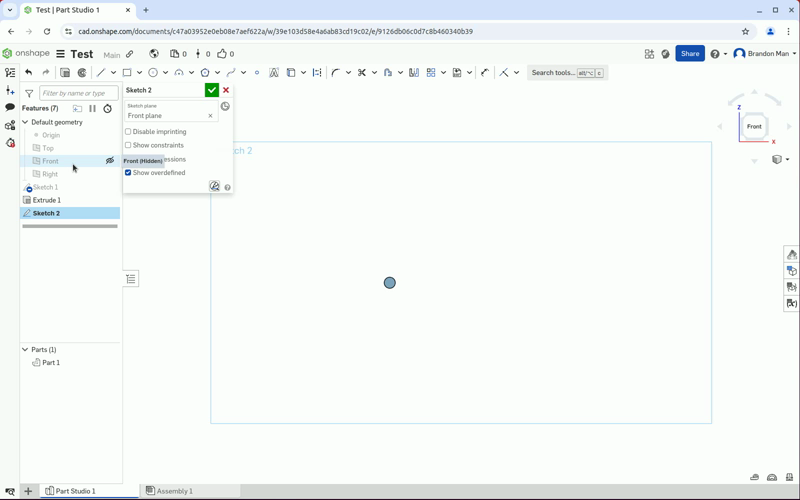
mouse_move(73, 352)
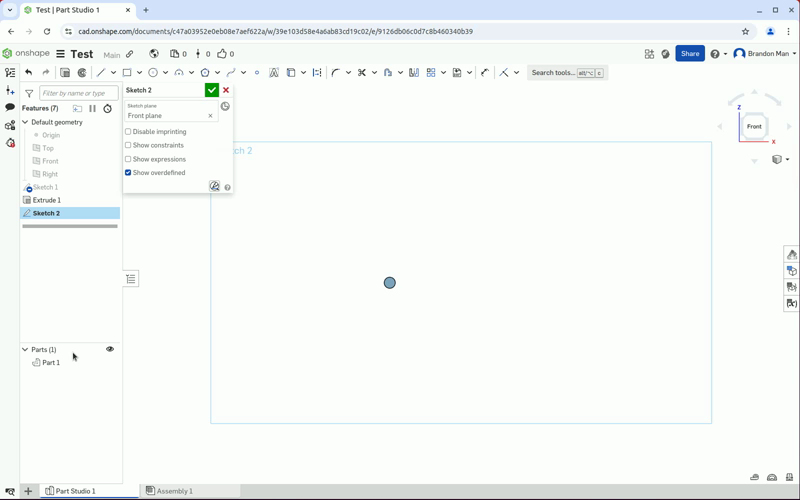
key(y)
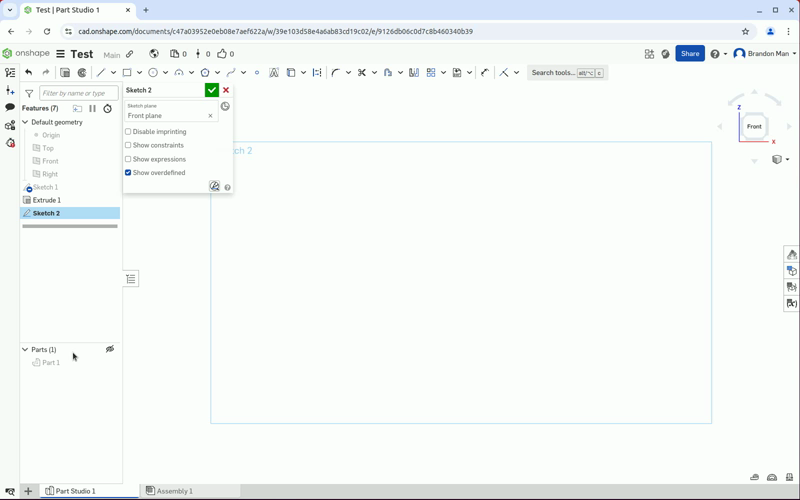
key(c)
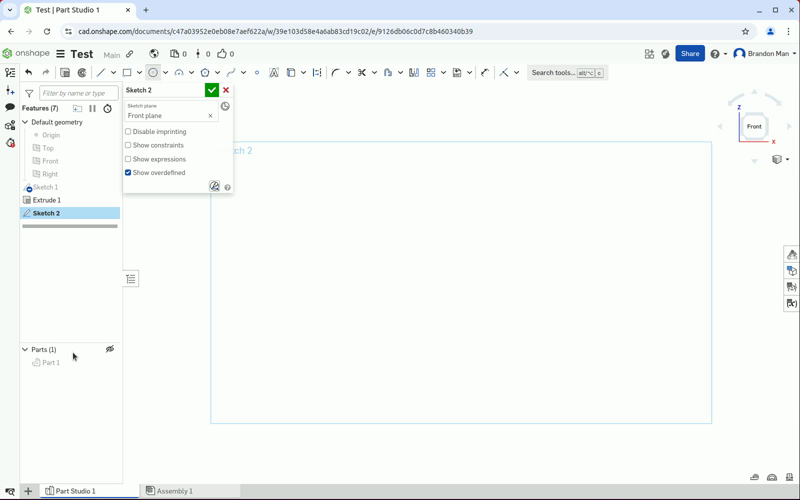
key_down(shift)
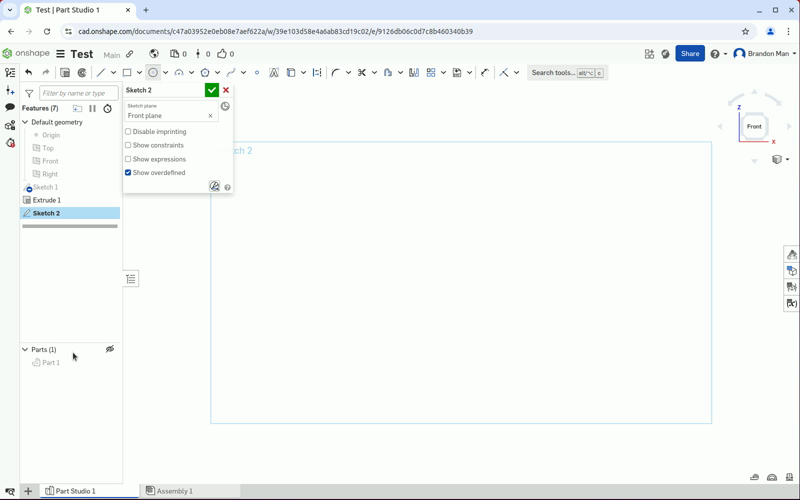
mouse_move(516, 282)
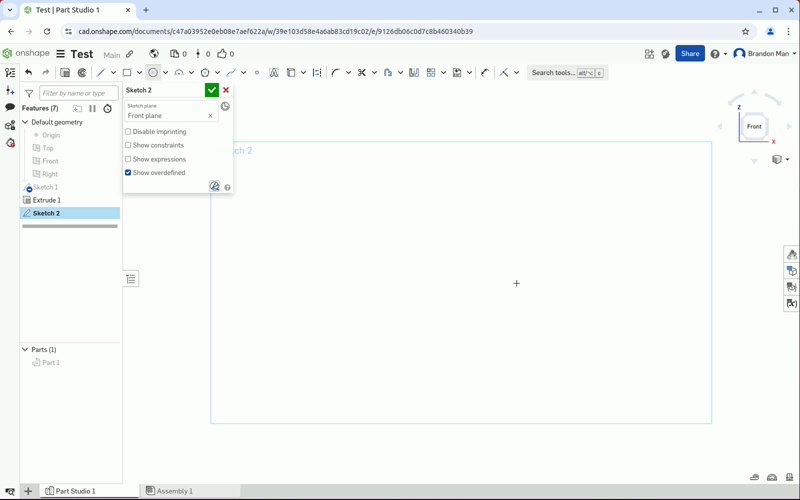
click(516, 282)
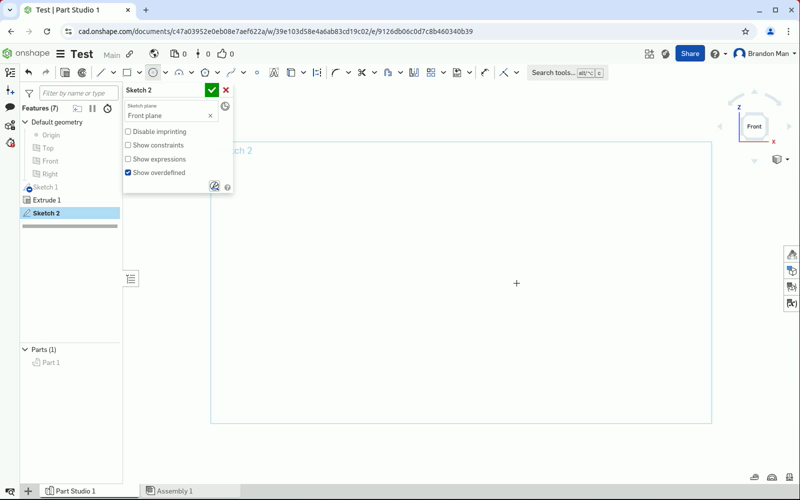
key_up(shift)
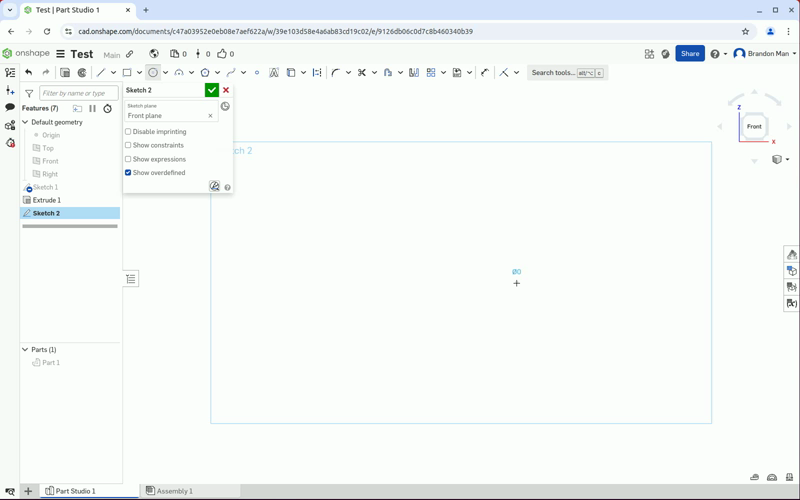
mouse_move(522, 282)
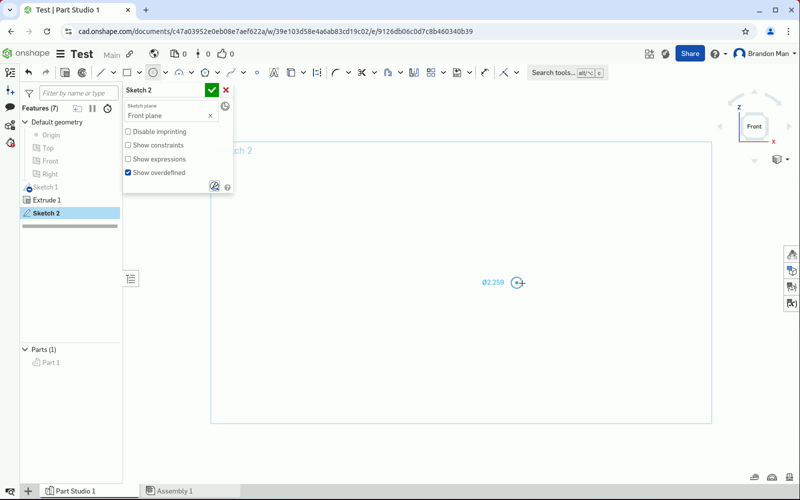
click(522, 282)
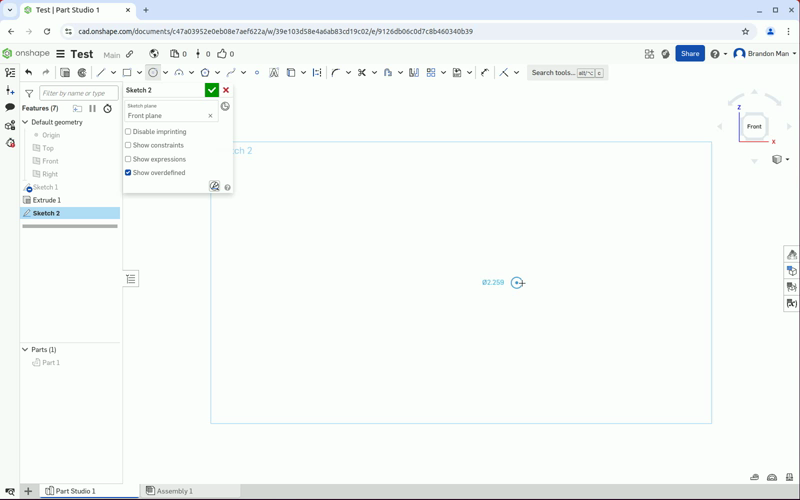
key(esc)
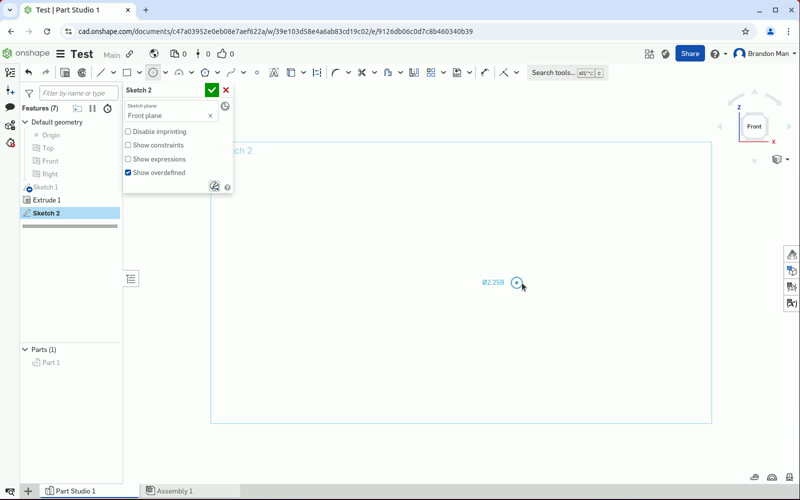
mouse_move(518, 281)
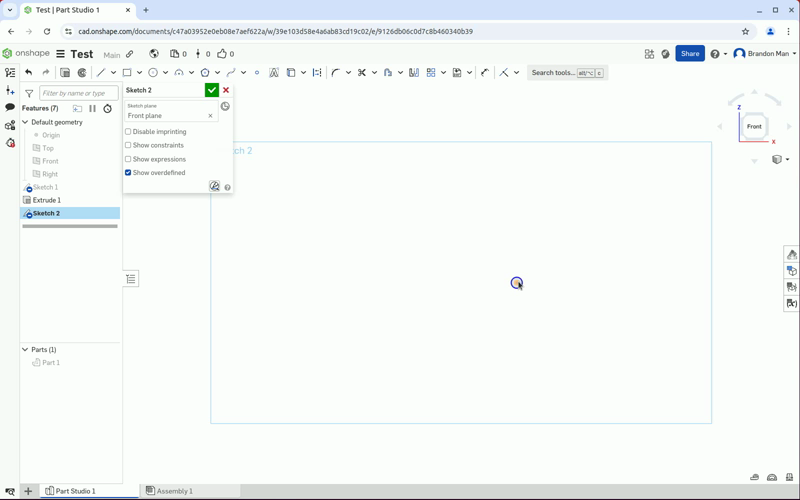
scroll(6)
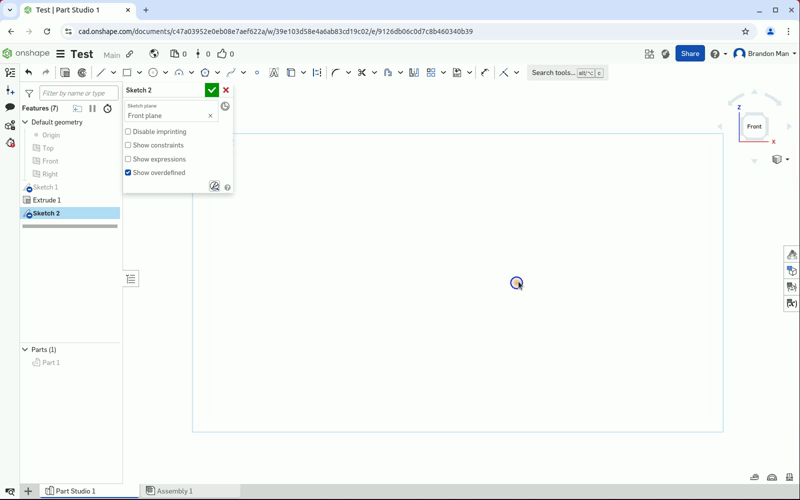
scroll(6)
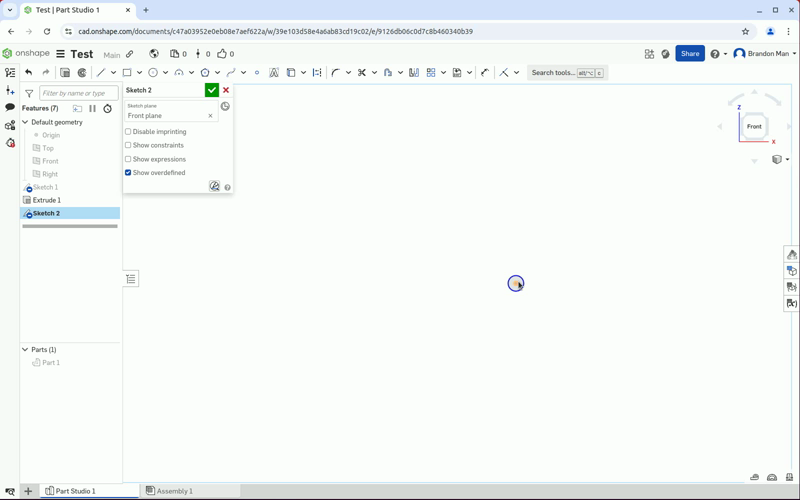
scroll(6)
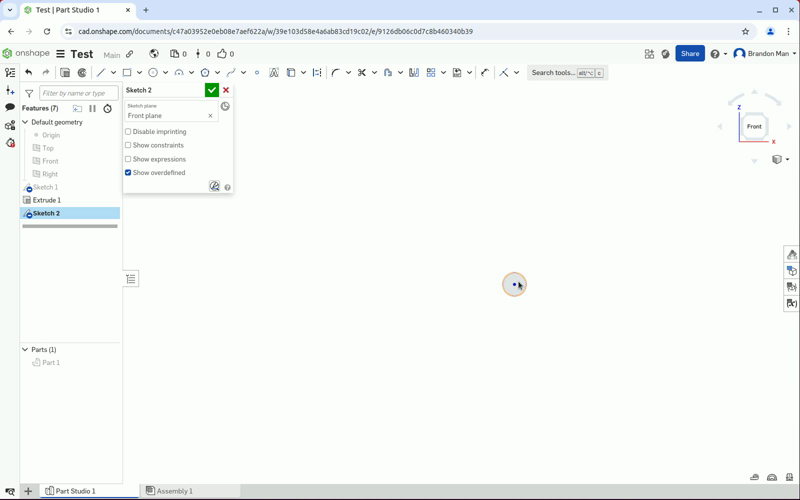
scroll(6)
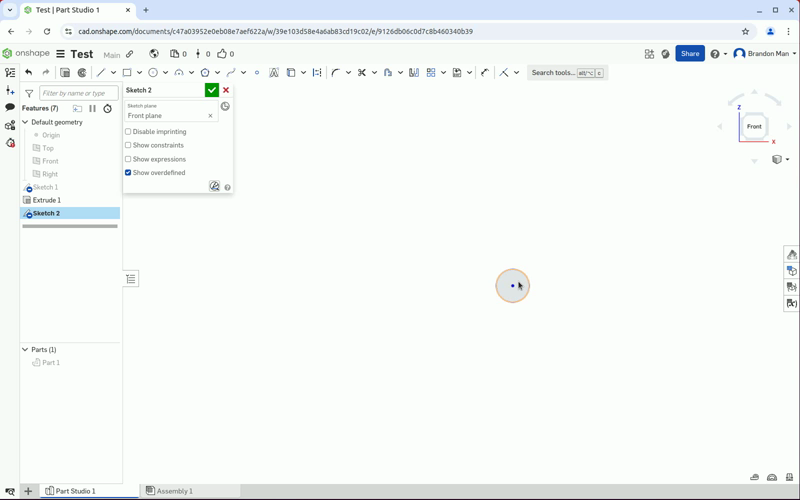
scroll(6)
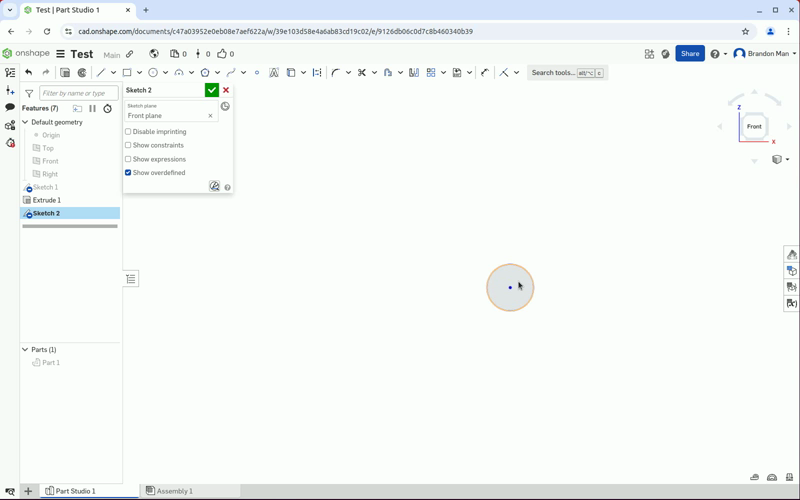
scroll(6)
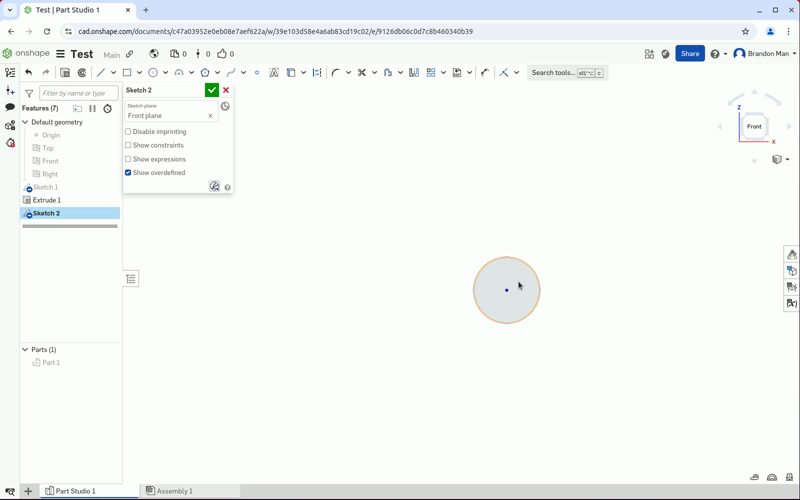
scroll(6)
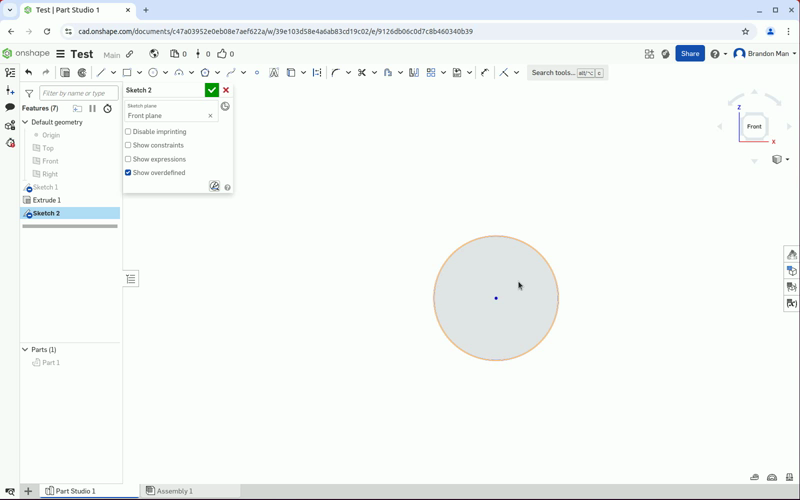
click(518, 281)
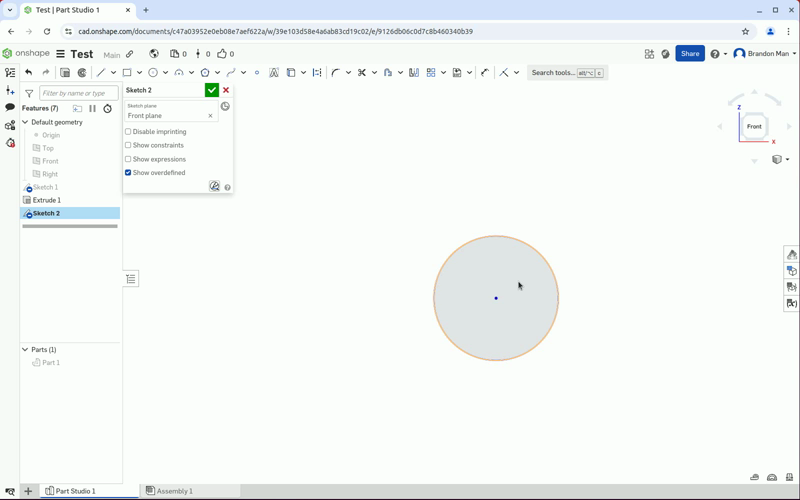
scroll(-6)
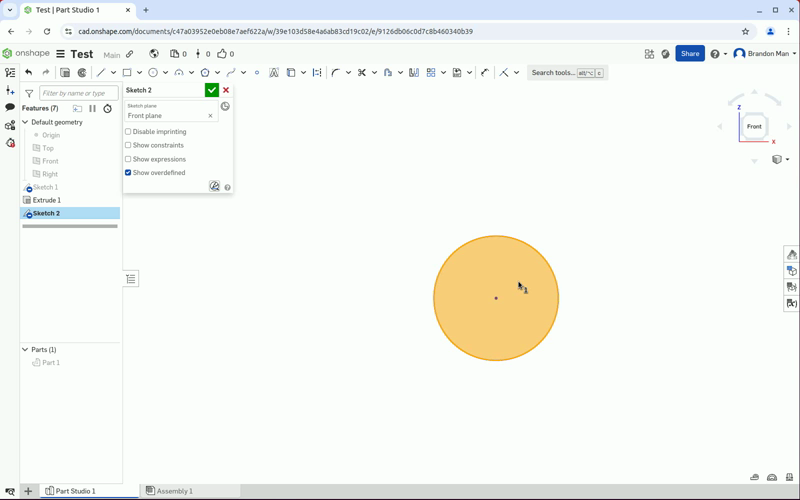
scroll(-6)
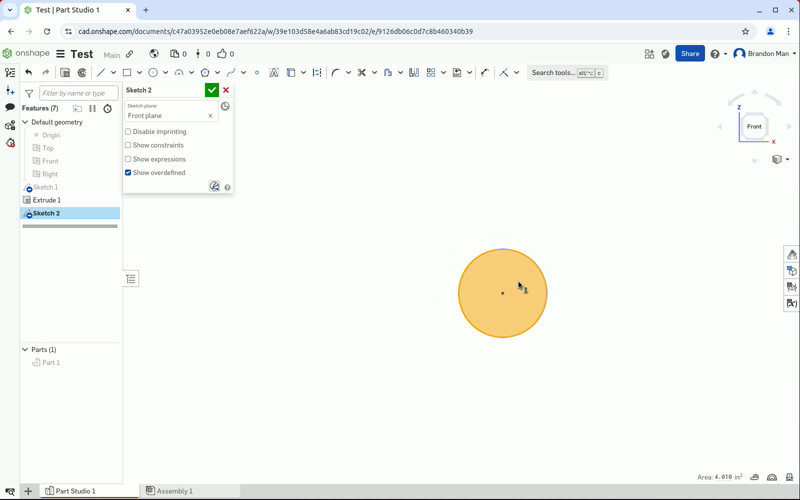
scroll(-6)
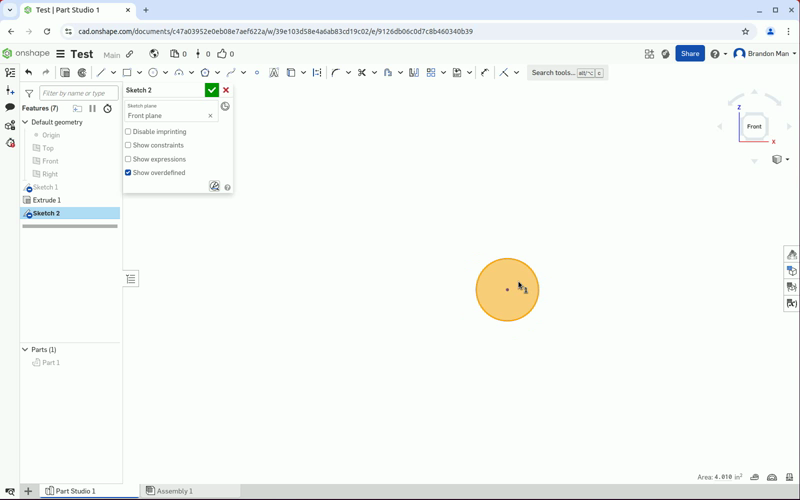
scroll(-6)
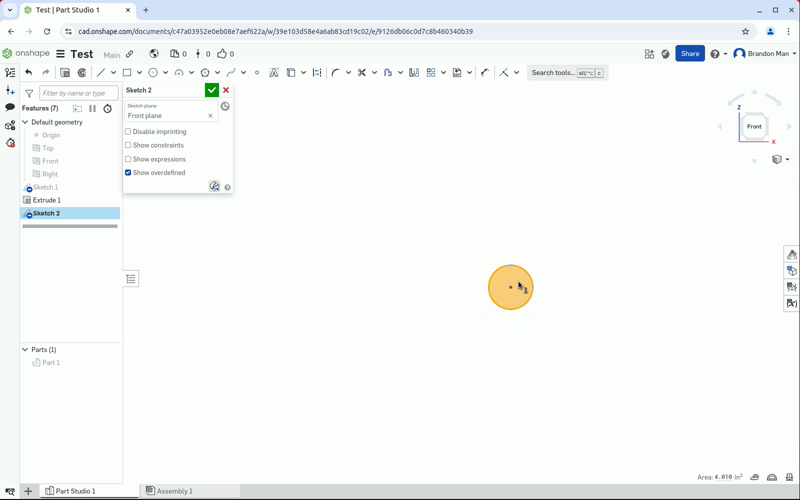
scroll(-6)
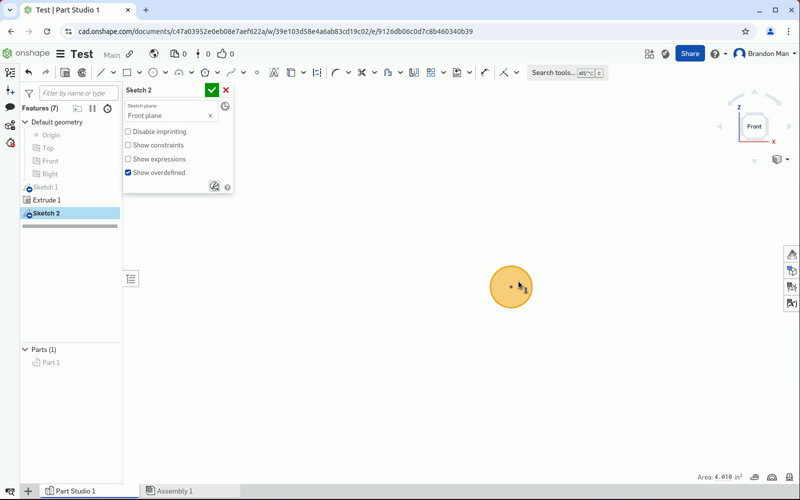
scroll(-6)
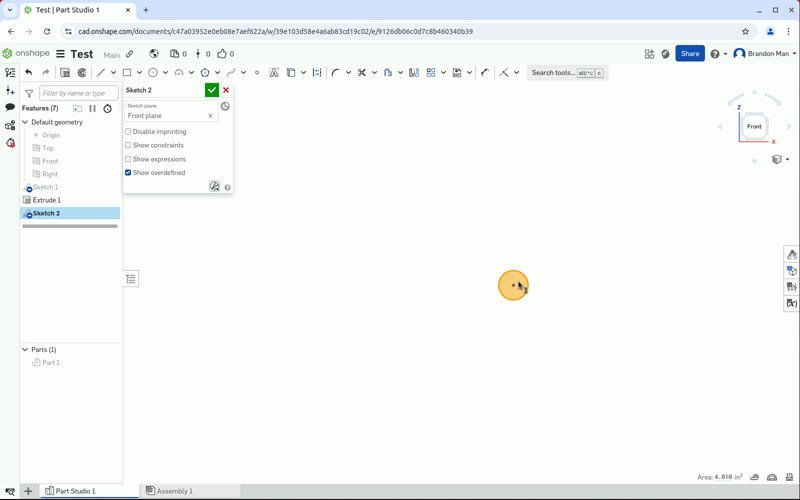
scroll(-6)
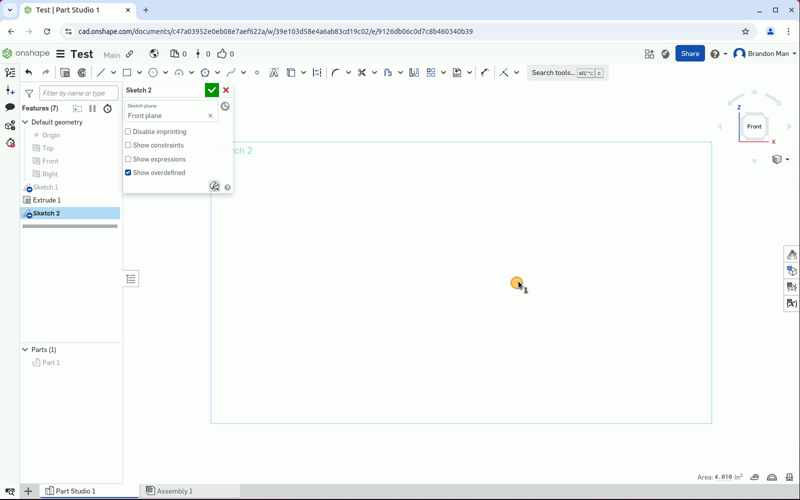
mouse_move(73, 352)
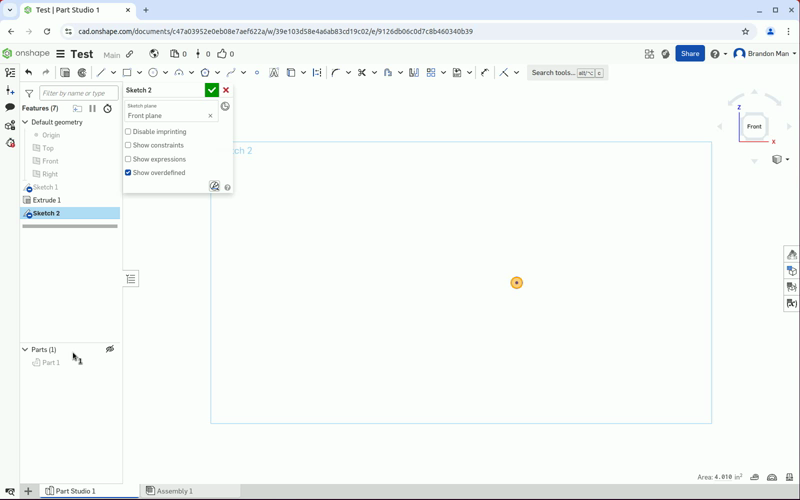
key(shift+y)
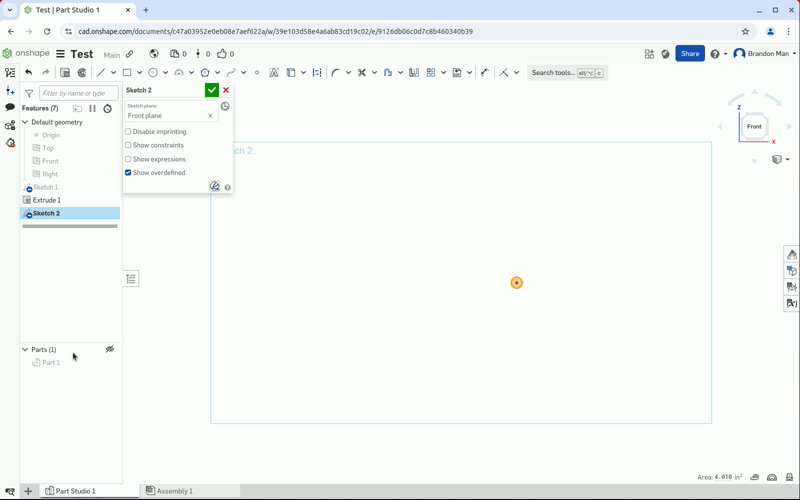
key(shift+e)
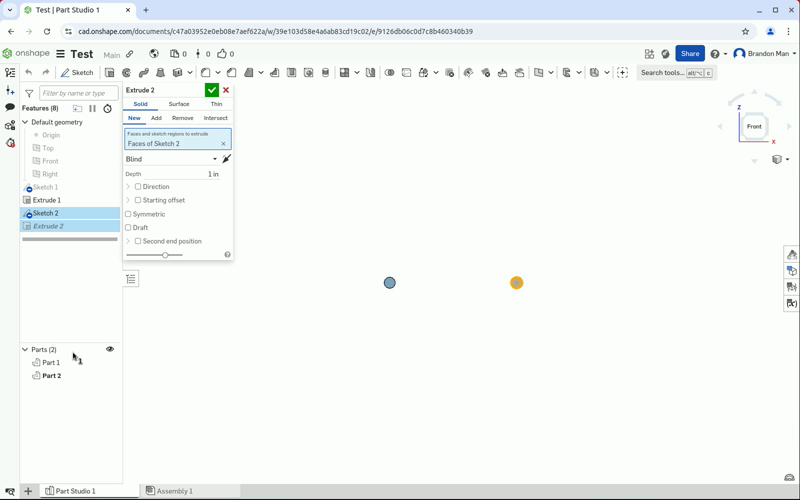
mouse_move(143, 106)
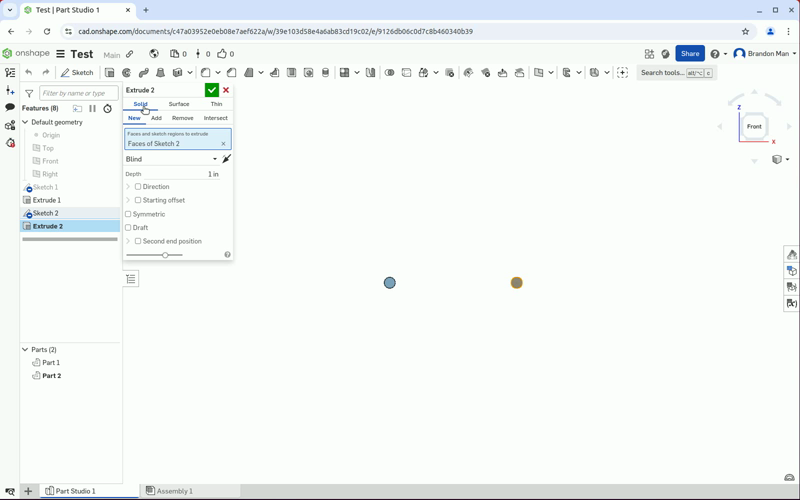
click(143, 106)
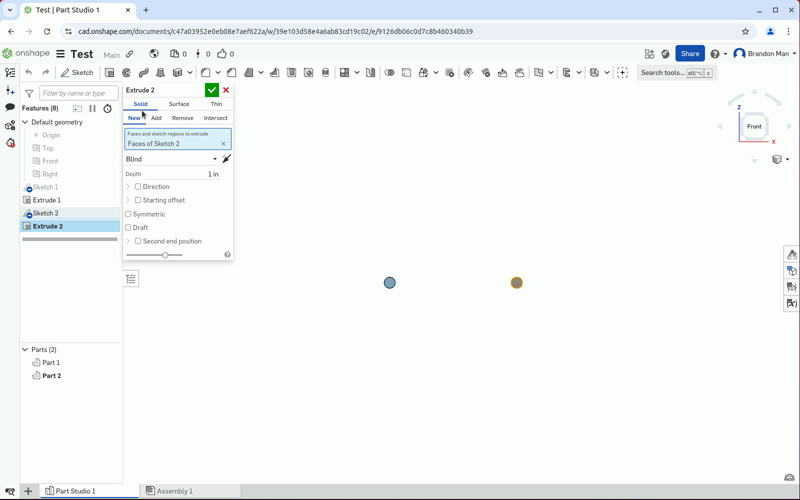
mouse_move(137, 120)
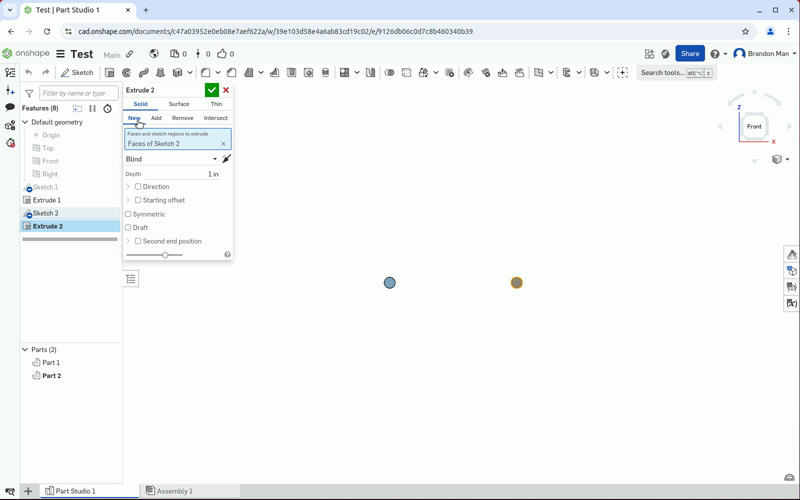
click(137, 120)
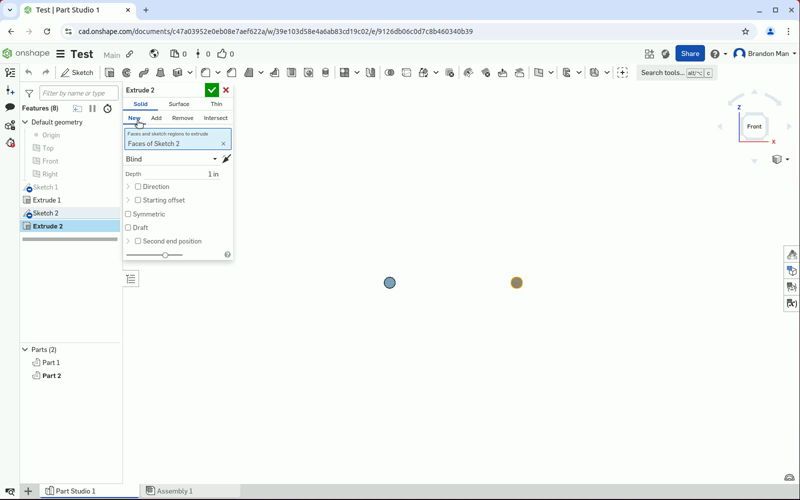
key(tab, 4)
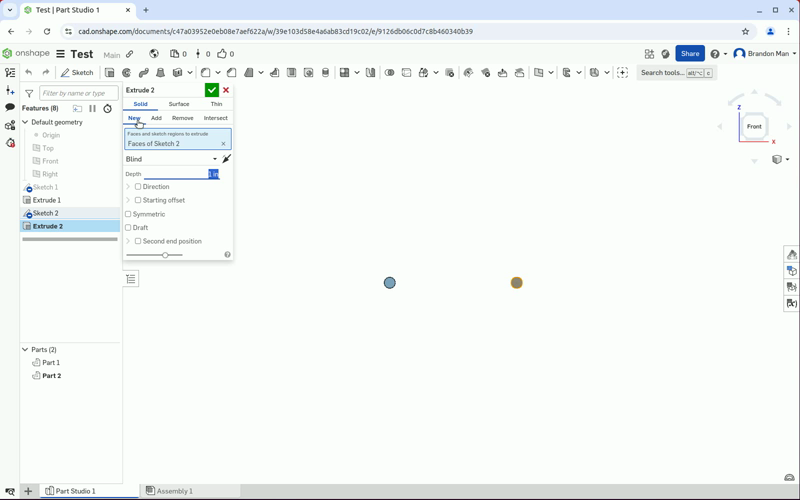
text(23.108)
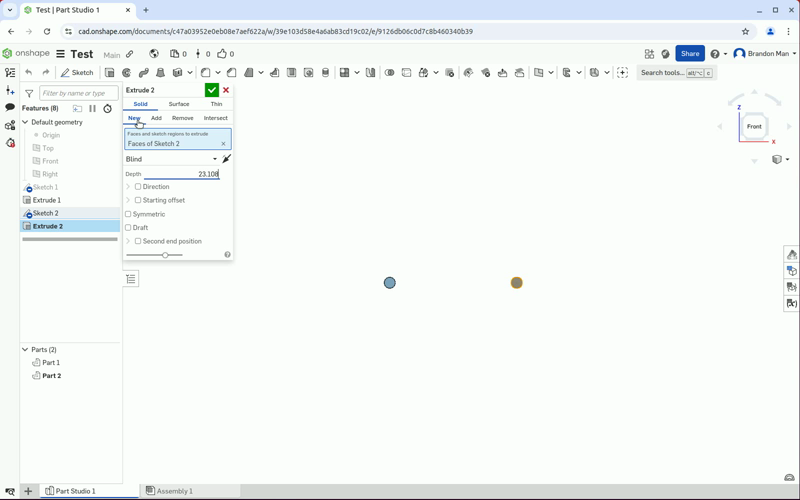
key(enter)
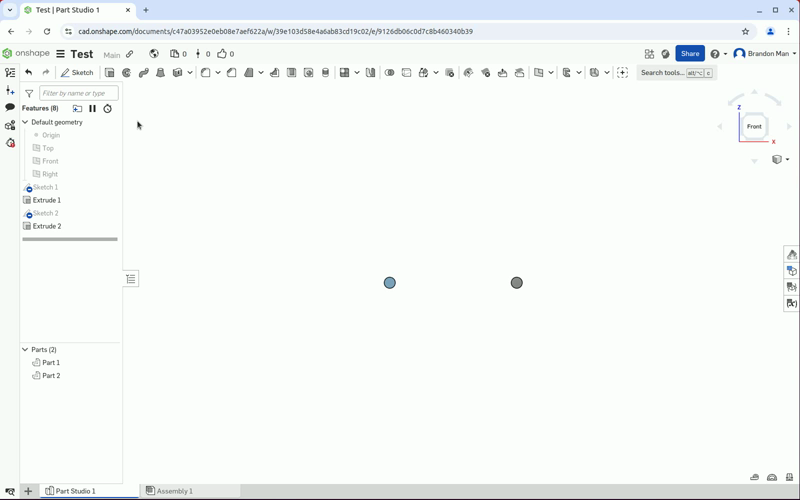
key(shift+h)
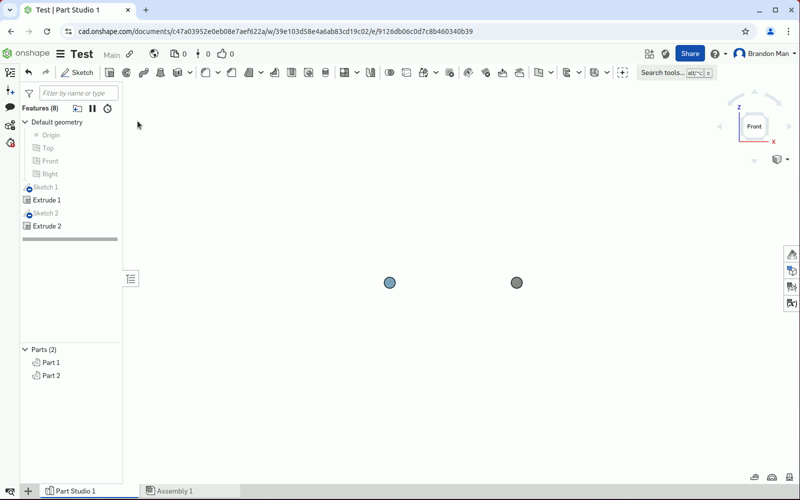
key(shift+h)
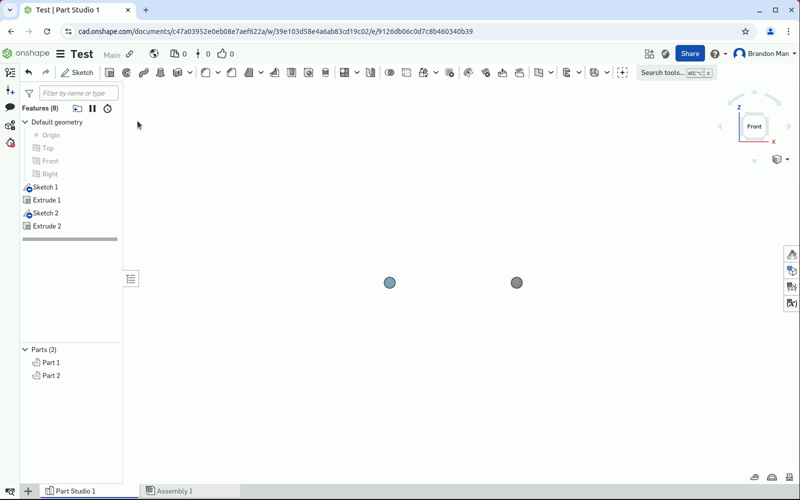
key(shift+7)
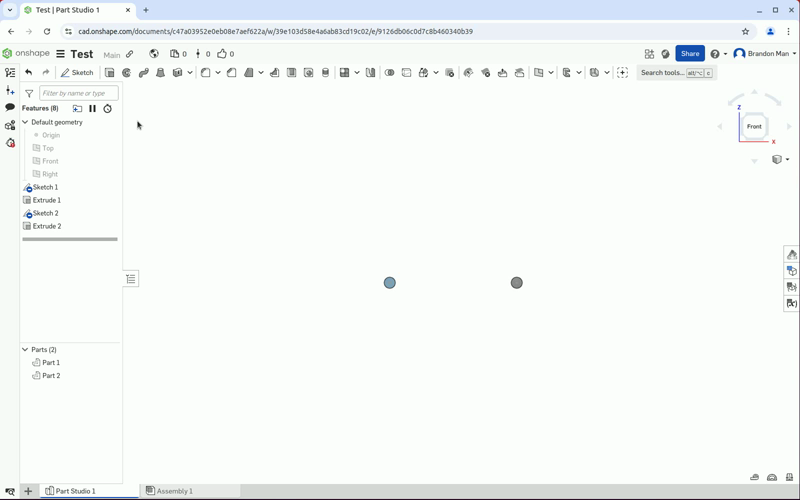
key(left, 2)
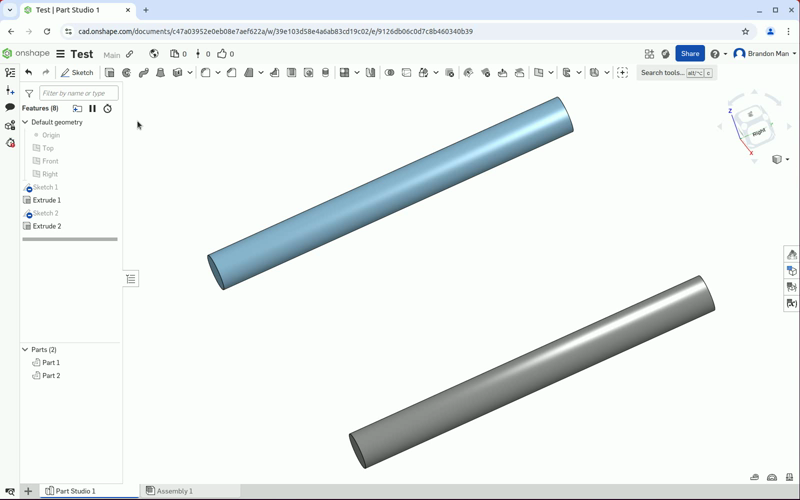
key(down, 2)
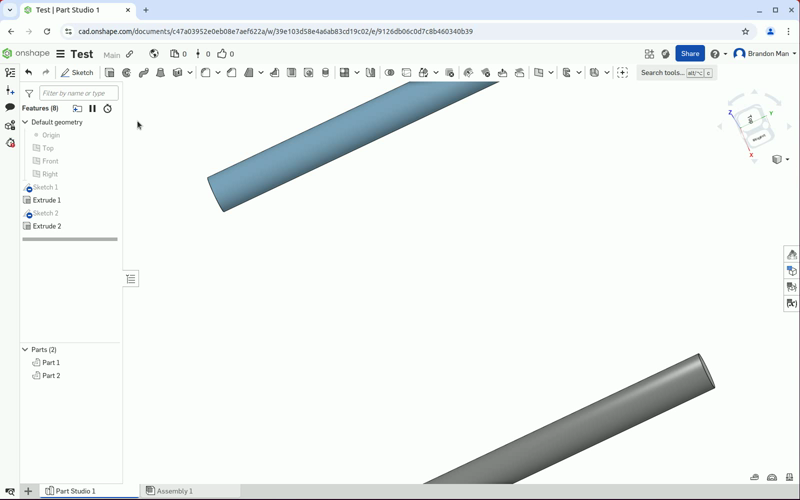
key(up, 2)
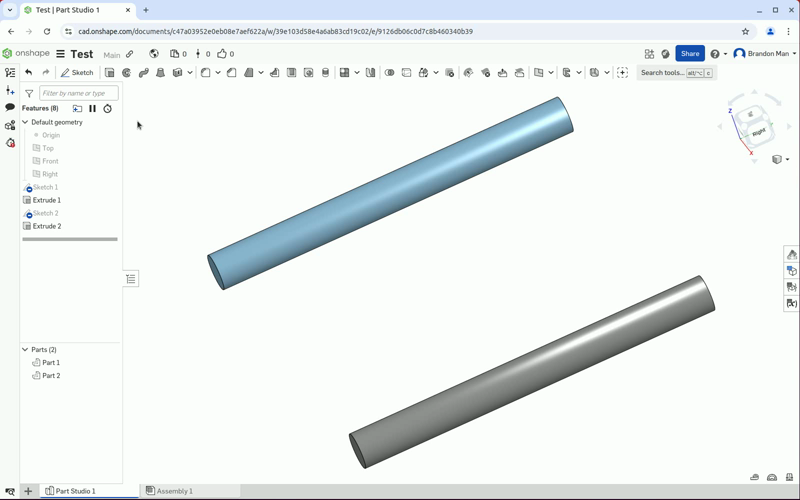
key(right, 2)
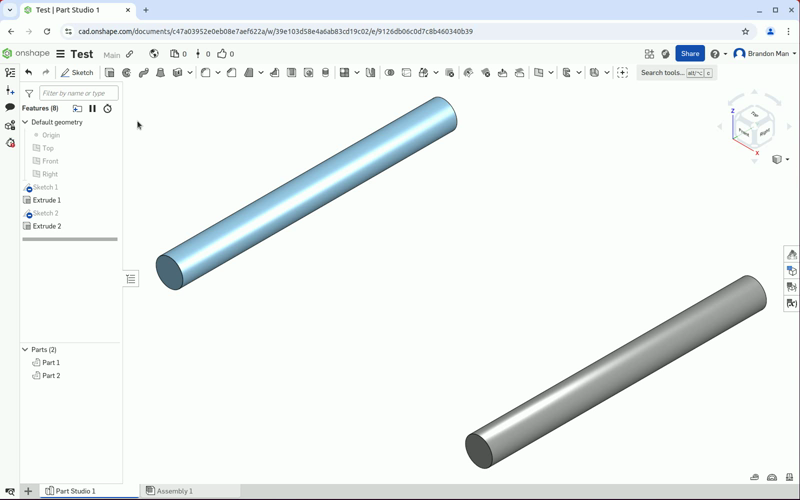
mouse_move(73, 189)
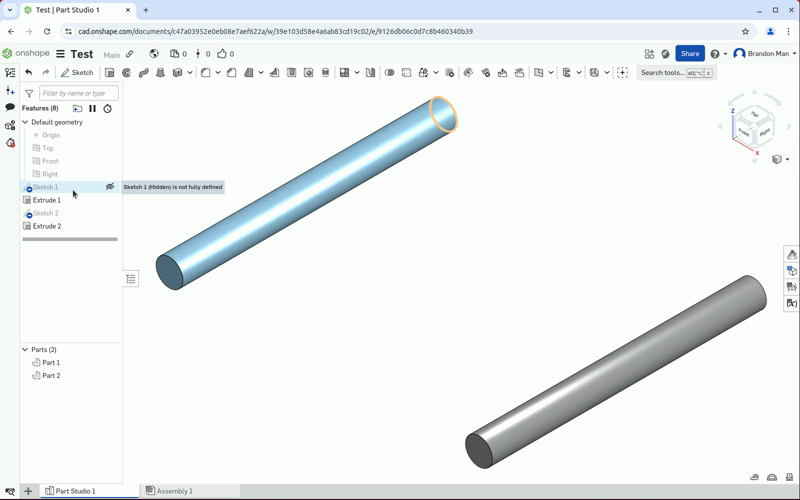
click(73, 189)